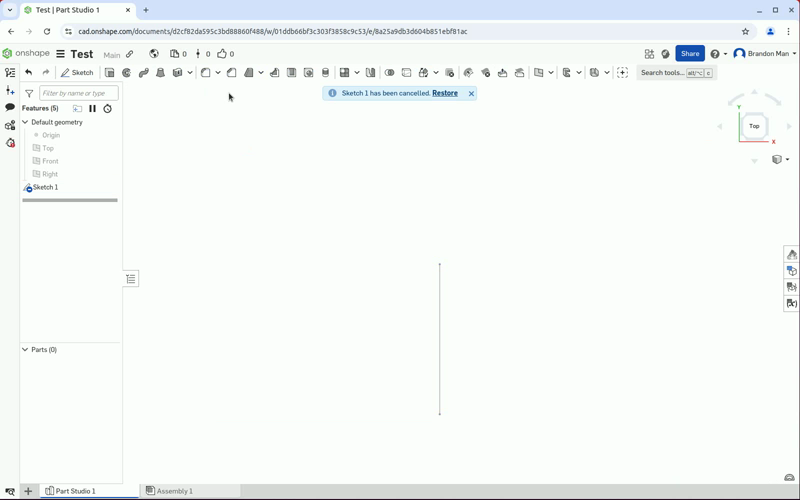
key(shift+h)
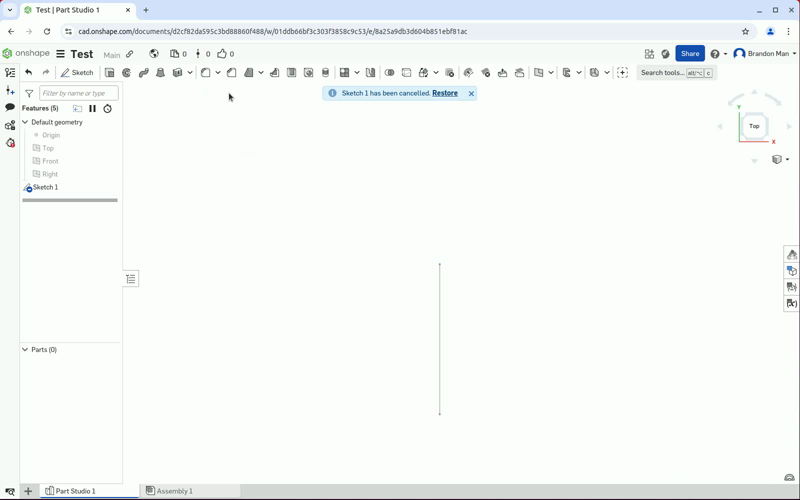
key(shift+s)
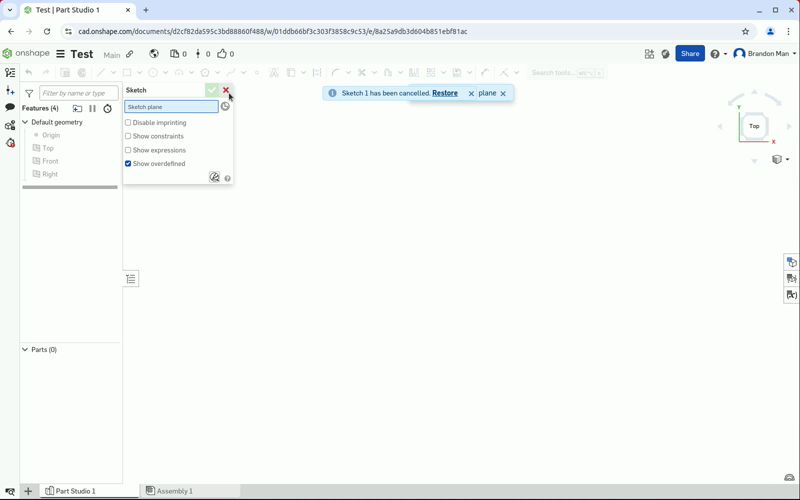
mouse_move(73, 150)
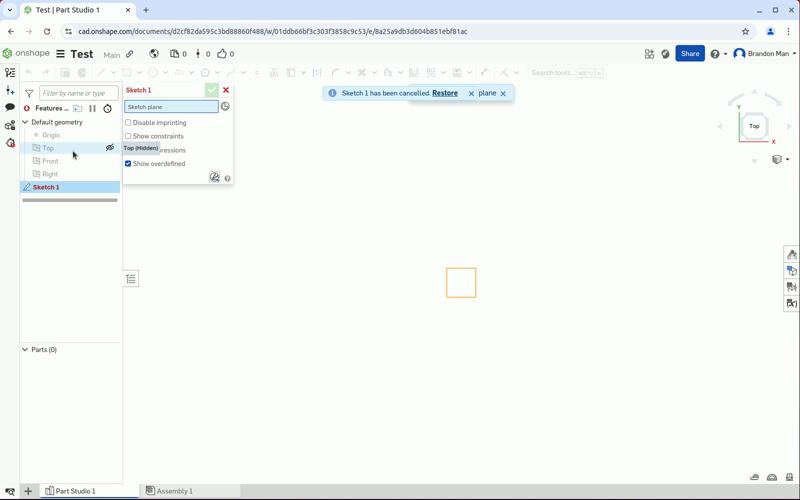
click(73, 150)
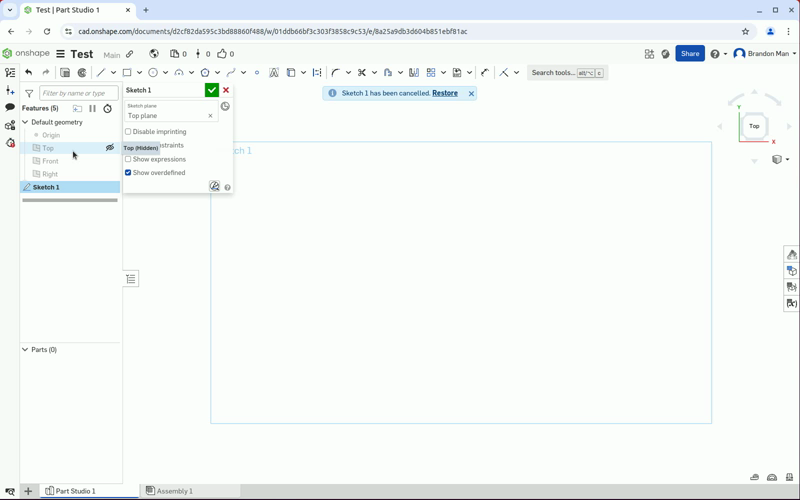
mouse_move(73, 352)
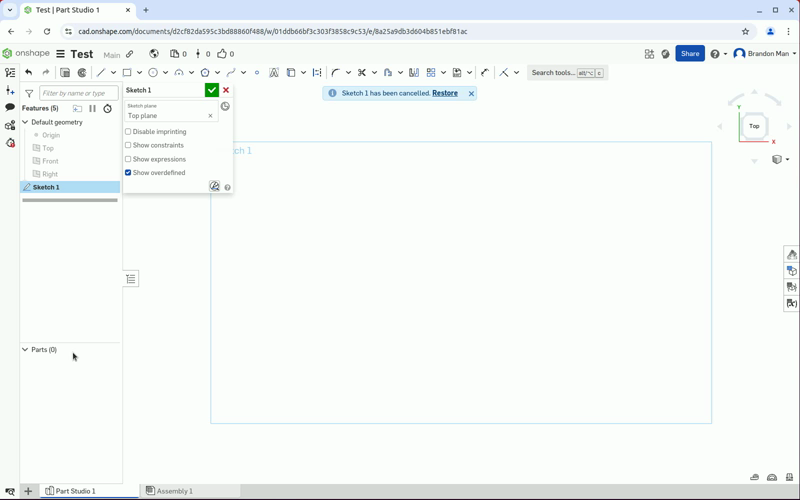
key(y)
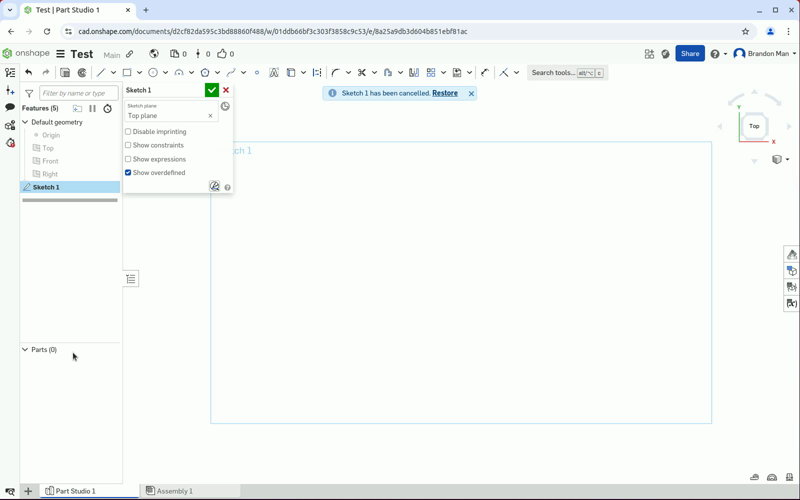
key(l)
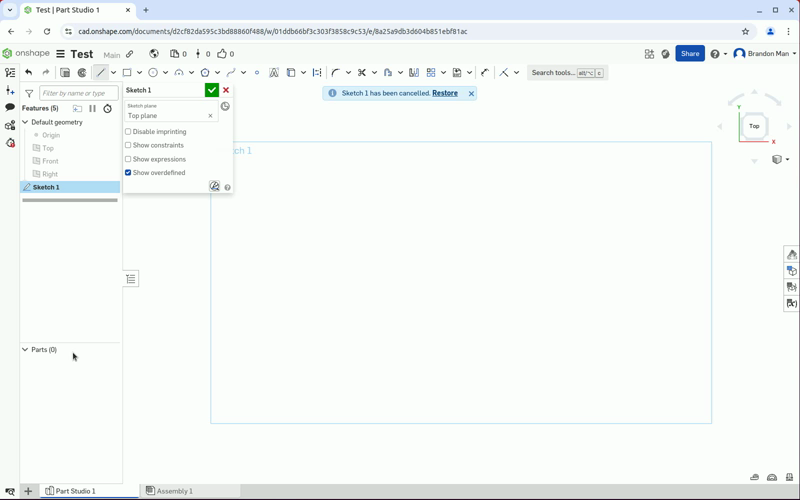
key_down(shift)
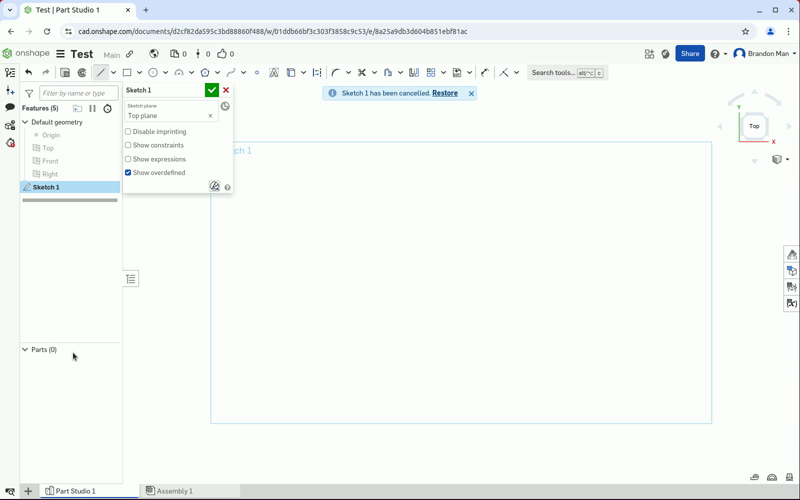
mouse_move(460, 282)
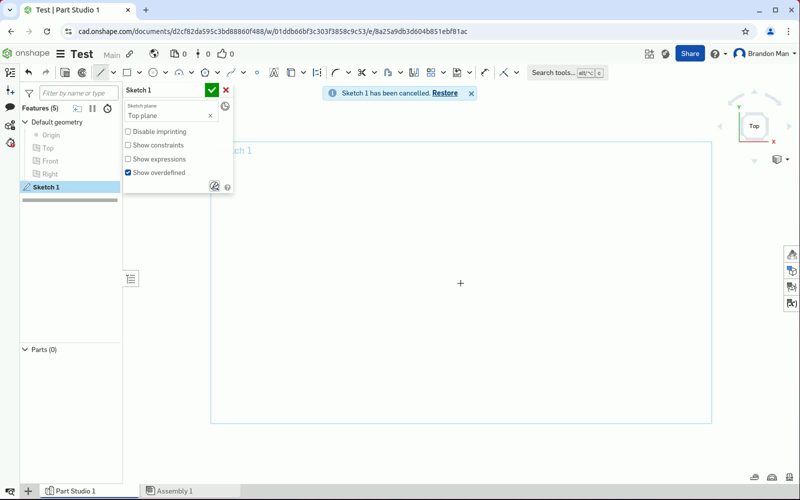
click(460, 282)
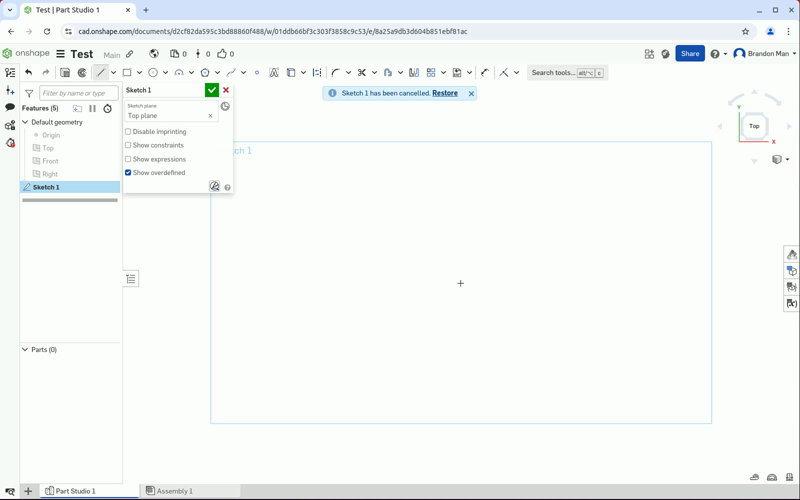
key_up(shift)
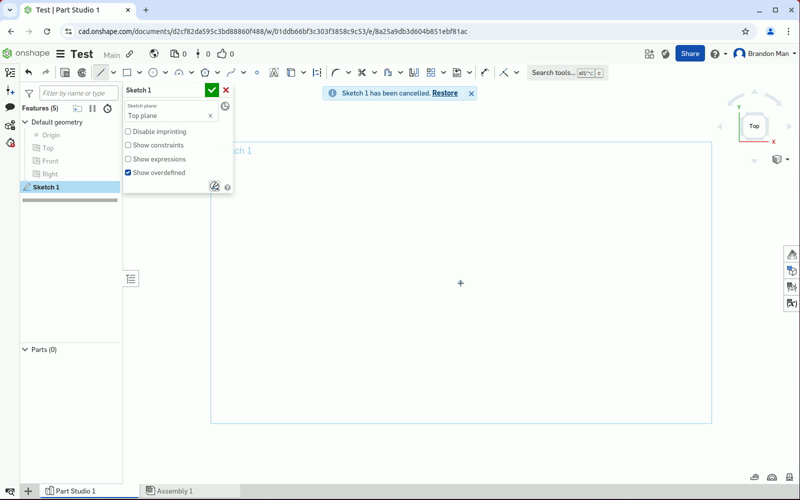
key_down(shift)
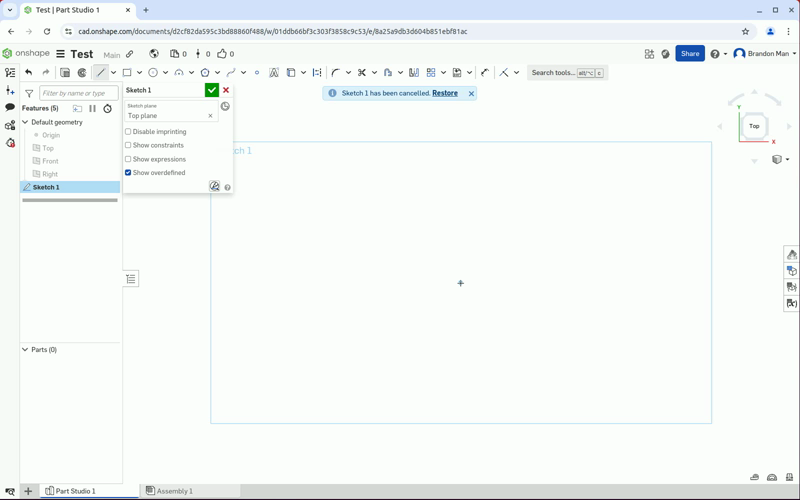
mouse_move(573, 282)
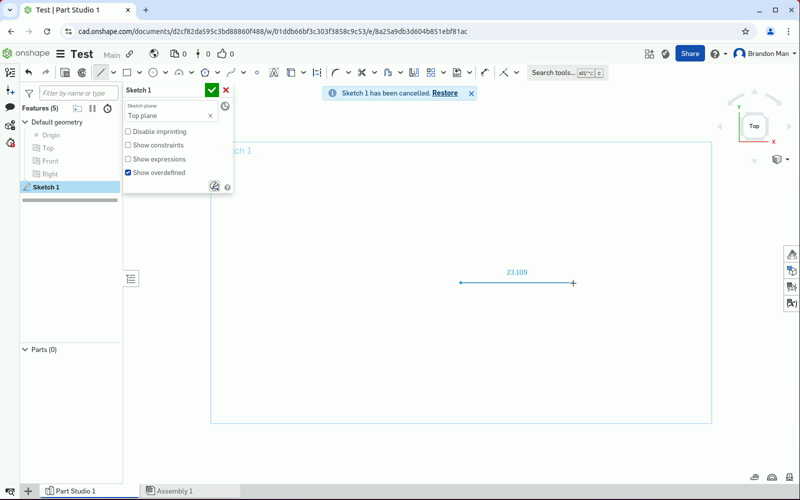
click(573, 282)
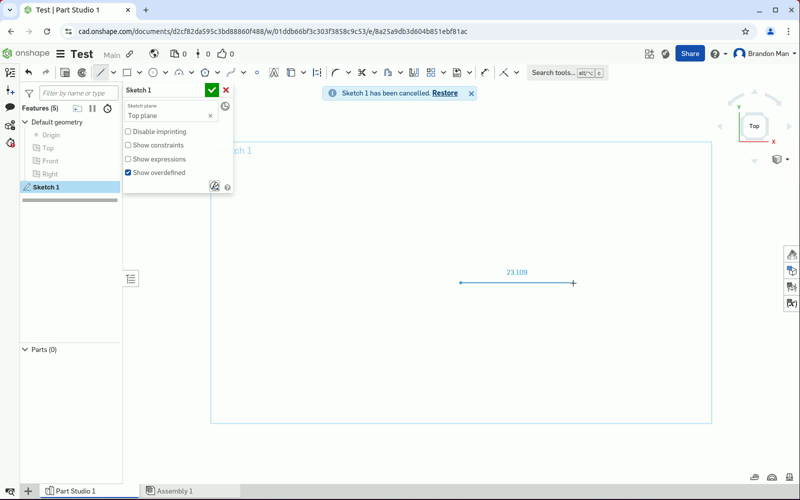
key_up(shift)
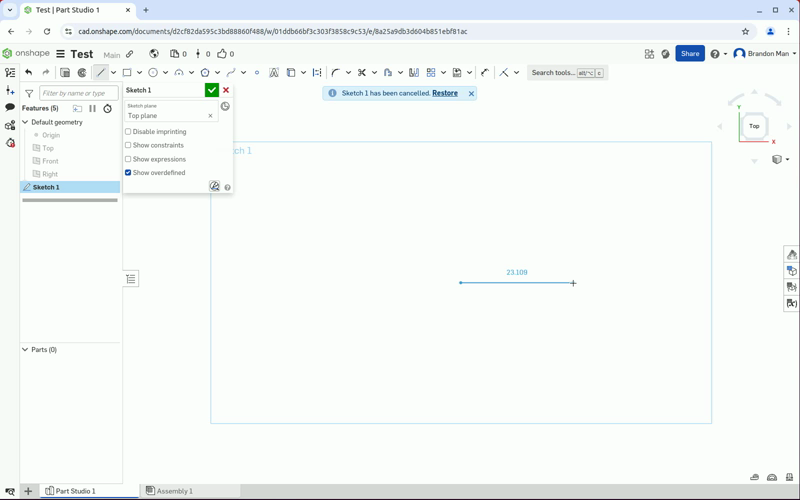
key_down(shift)
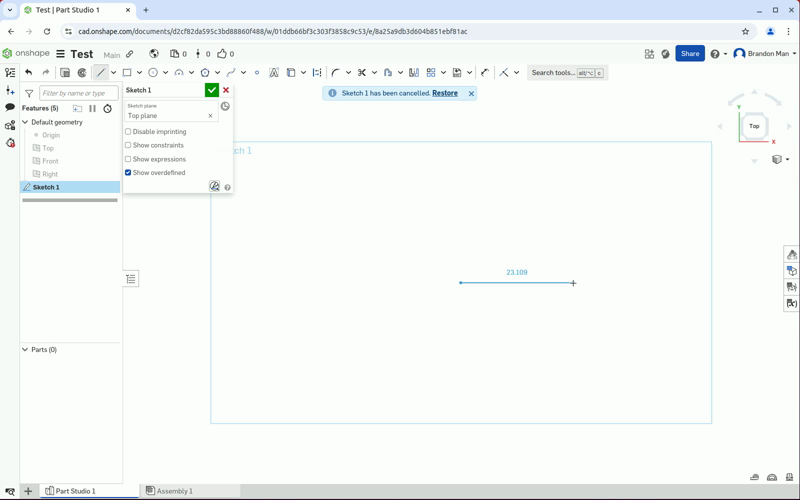
mouse_move(589, 282)
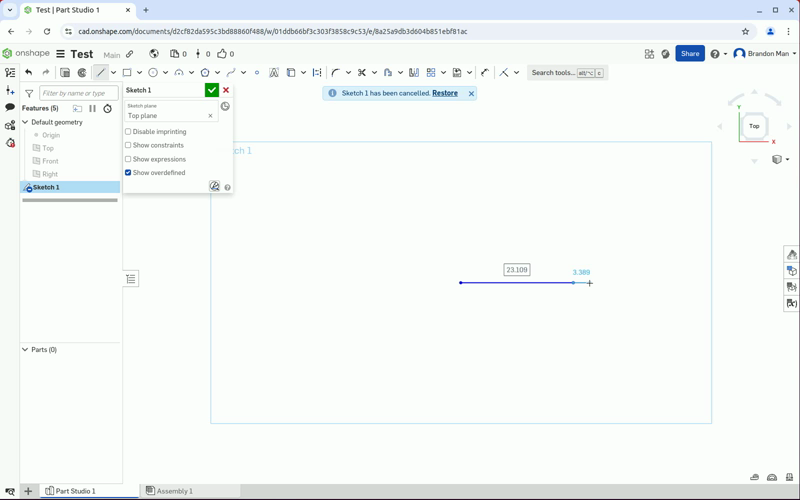
mouse_move(573, 281)
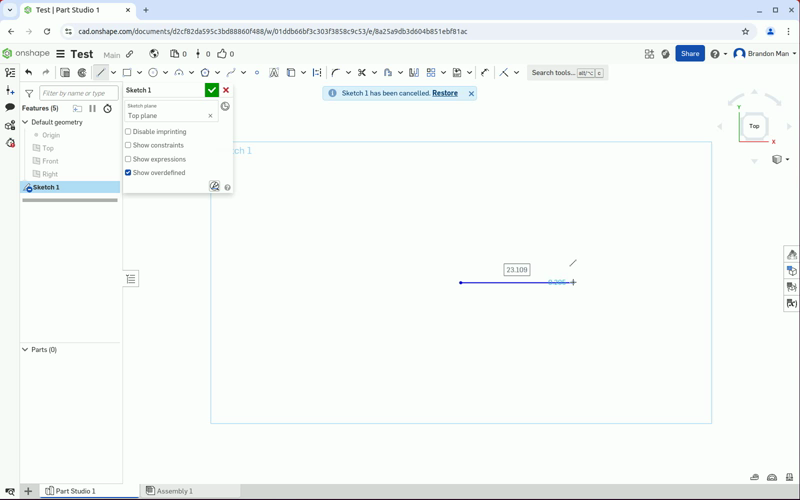
scroll(6)
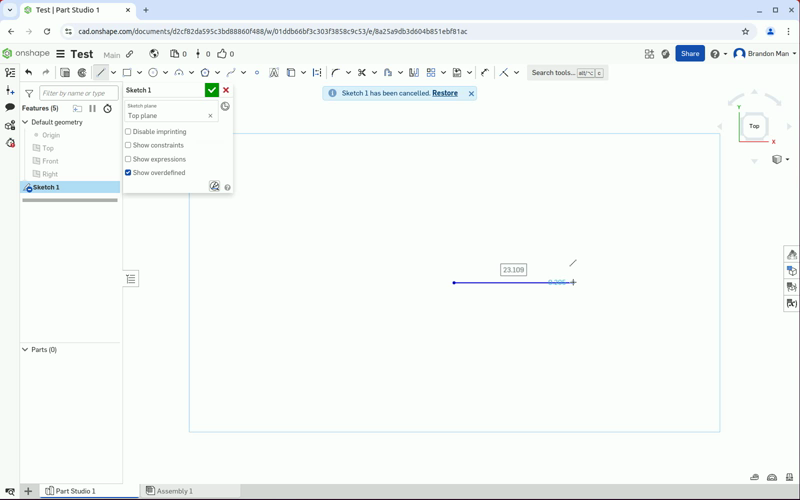
scroll(6)
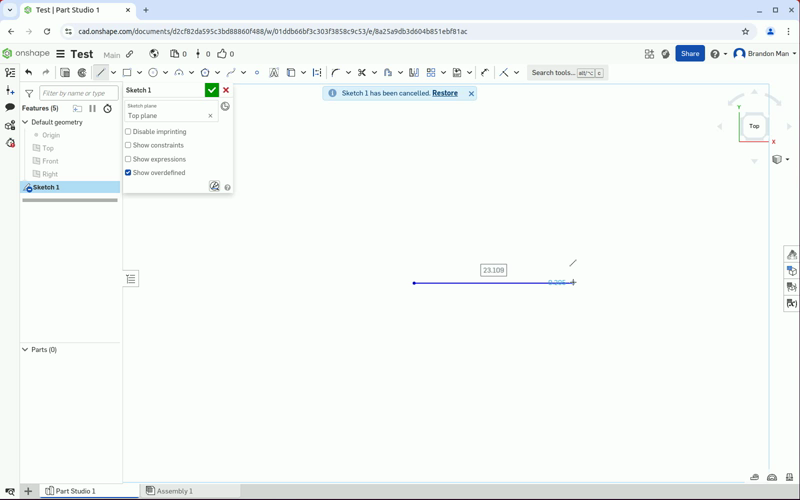
scroll(6)
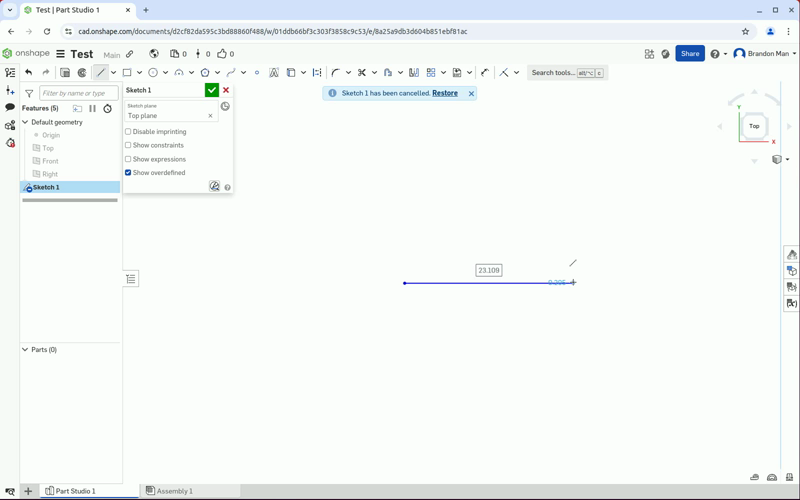
scroll(6)
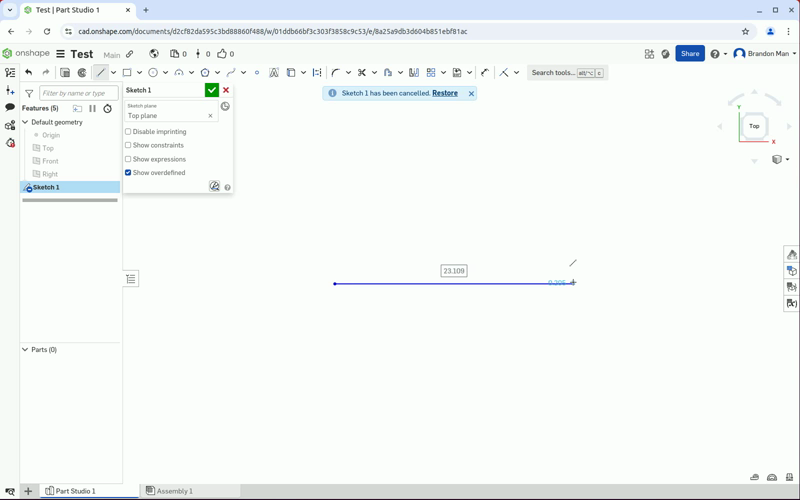
scroll(6)
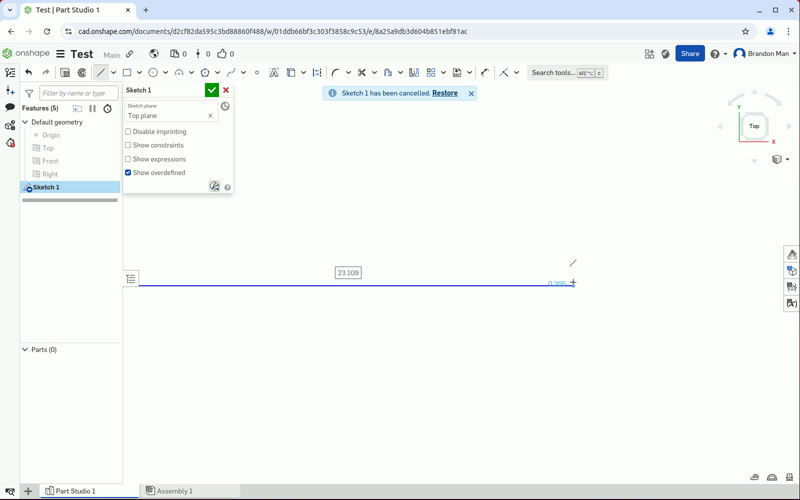
scroll(6)
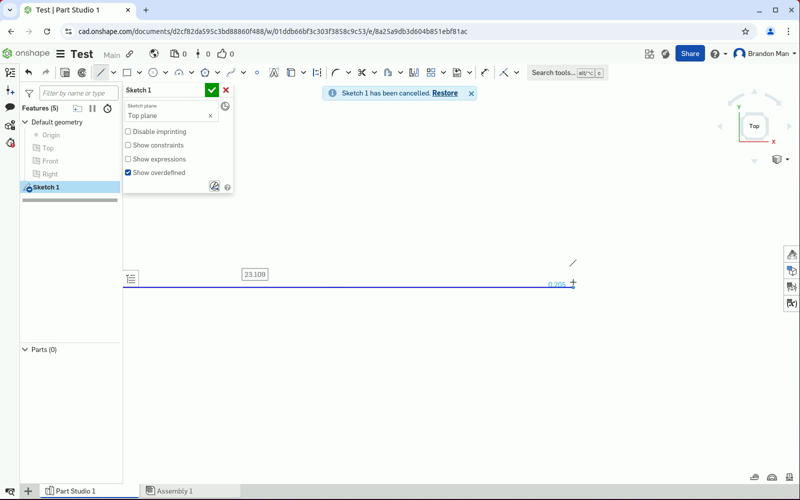
scroll(6)
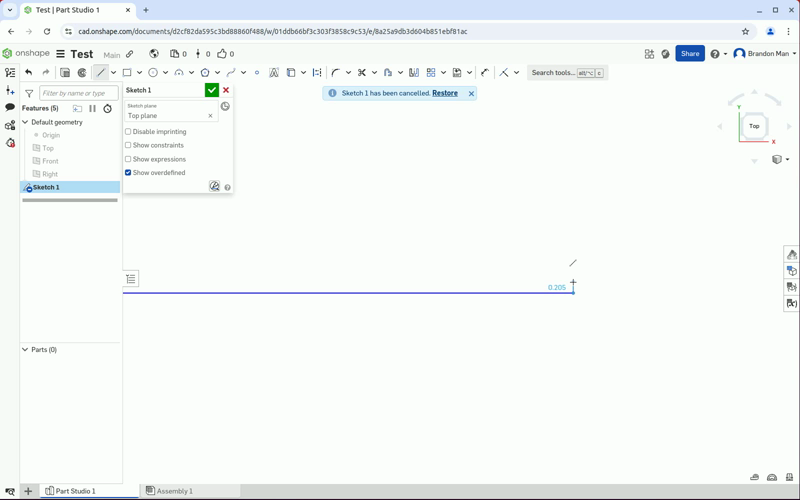
click(573, 281)
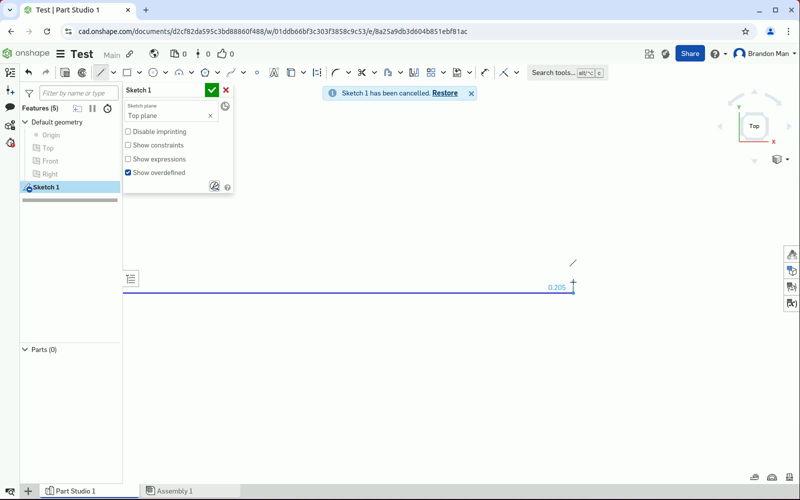
scroll(-6)
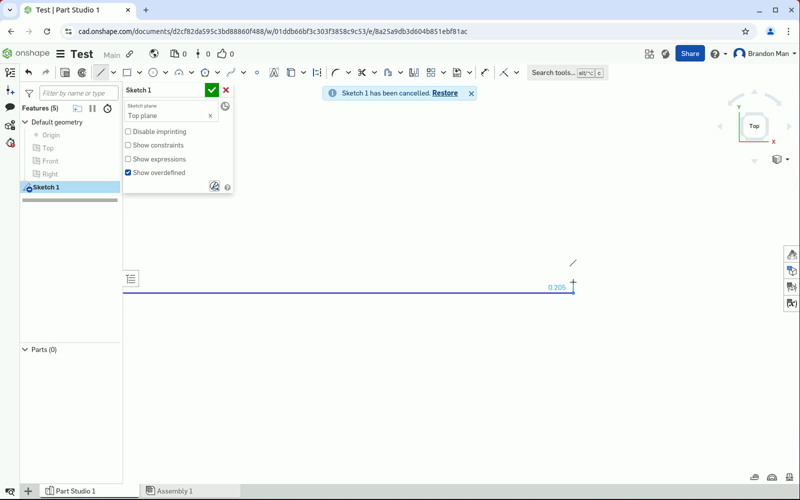
scroll(-6)
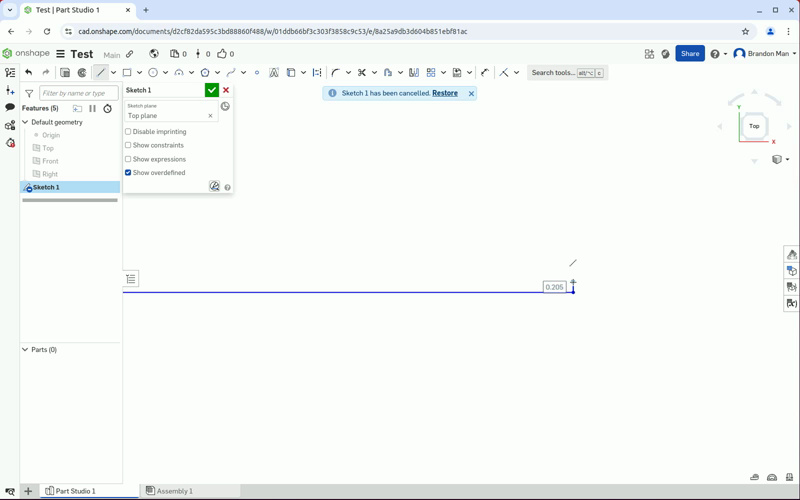
scroll(-6)
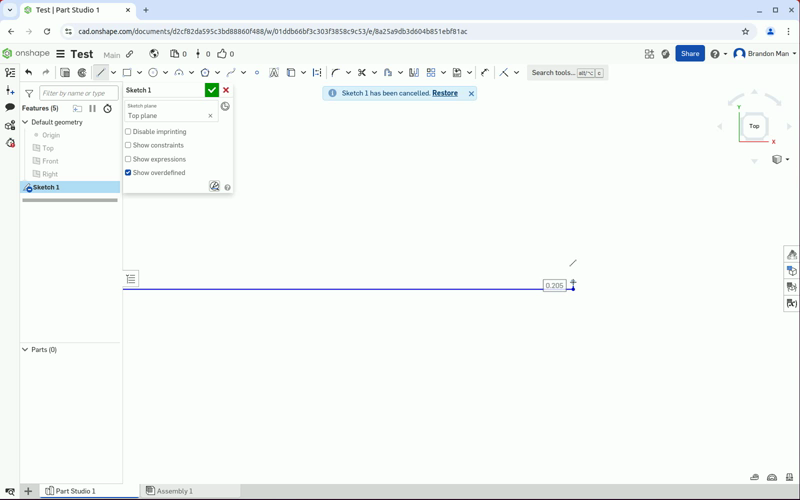
scroll(-6)
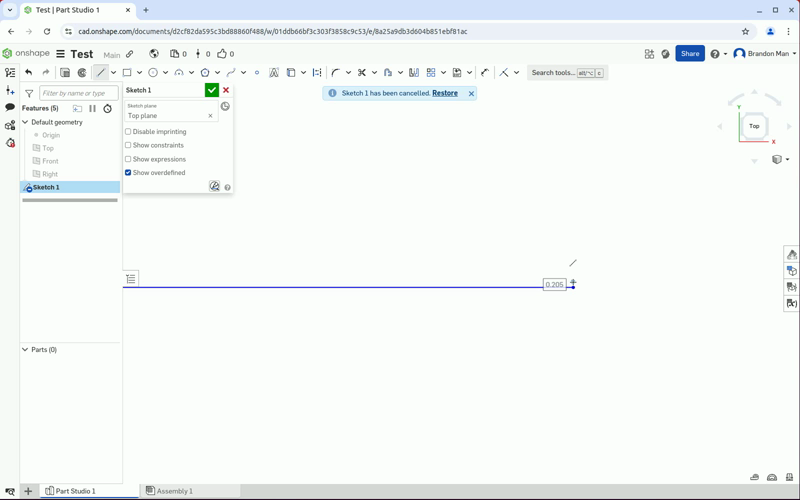
scroll(-6)
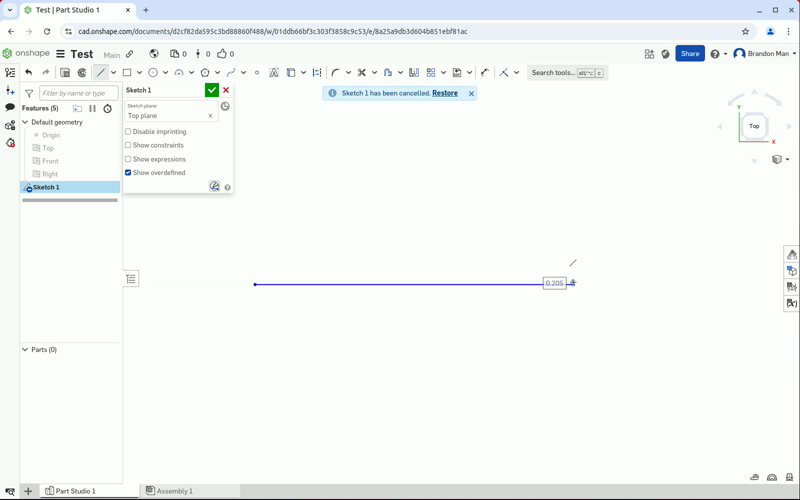
scroll(-6)
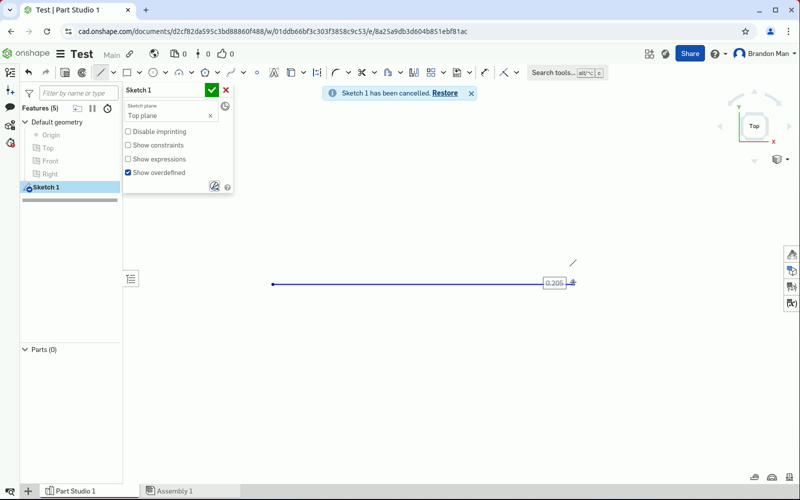
scroll(-6)
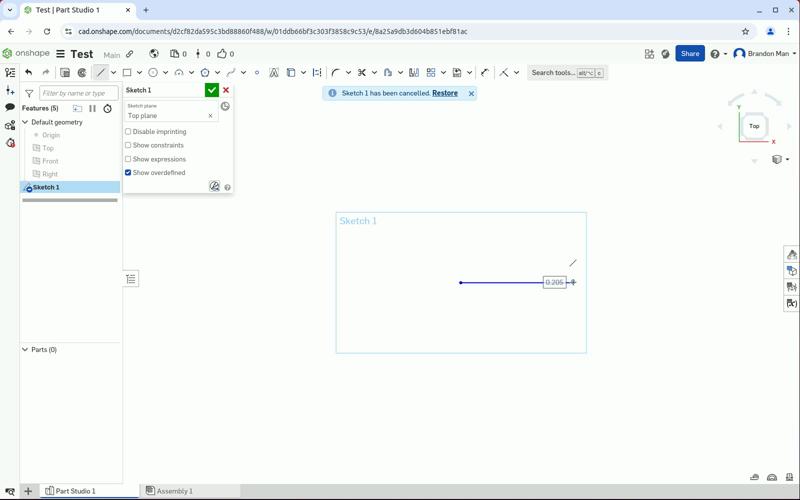
key_up(shift)
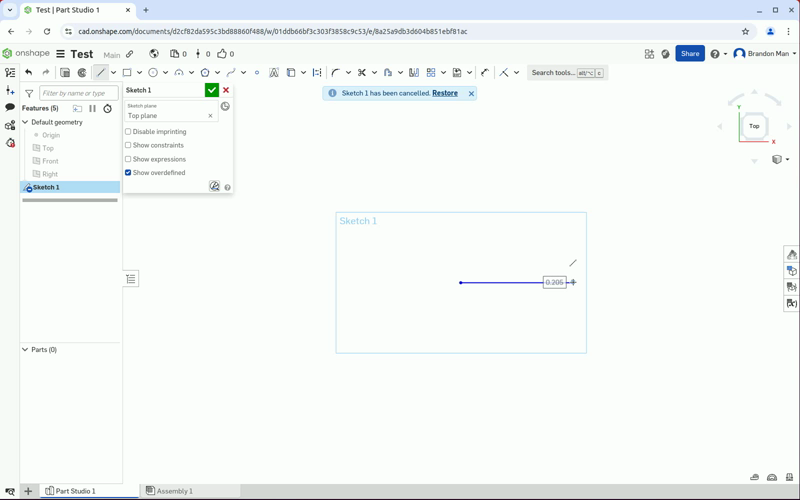
key_down(shift)
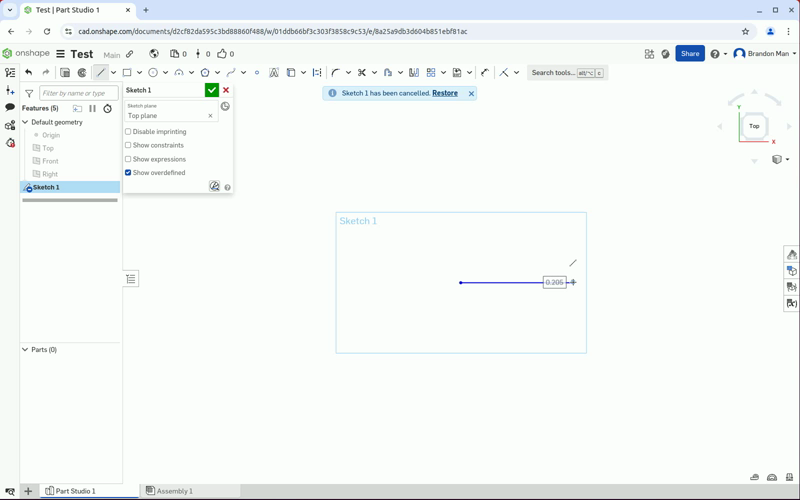
mouse_move(589, 281)
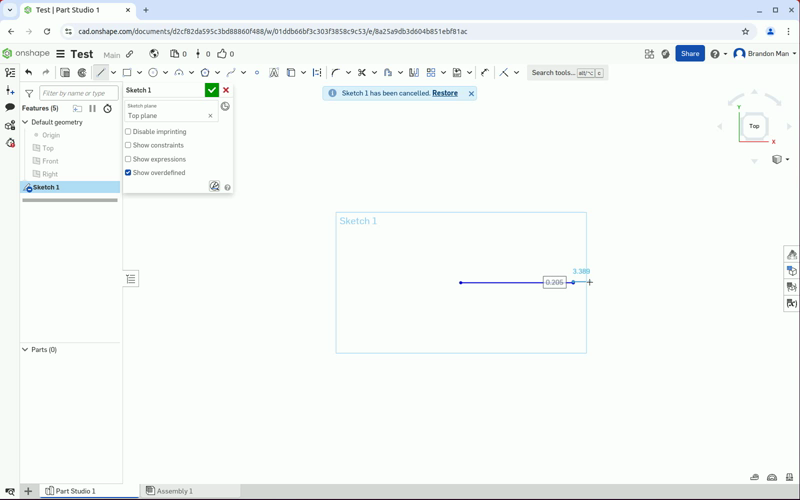
mouse_move(564, 281)
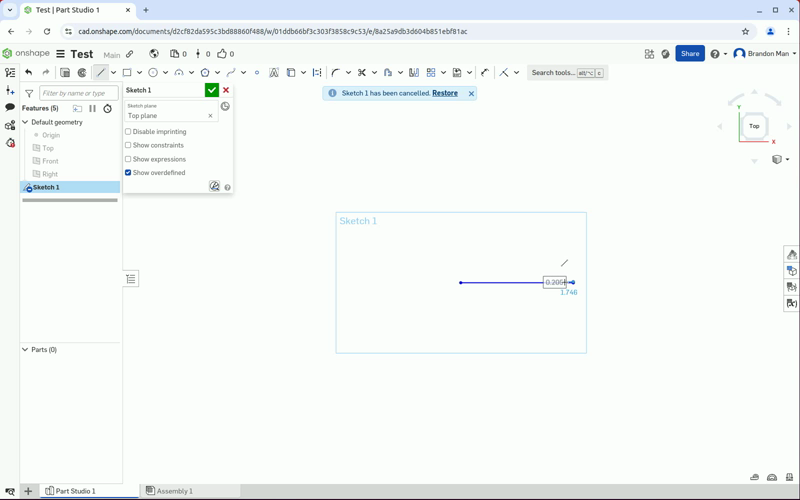
click(564, 281)
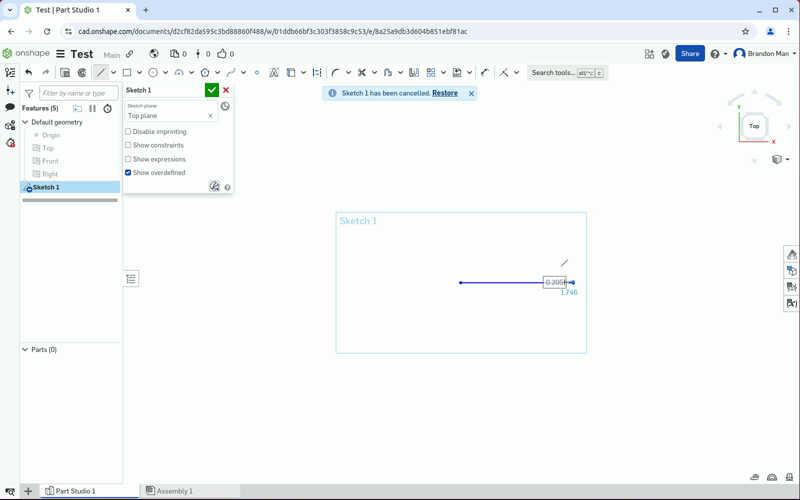
key_up(shift)
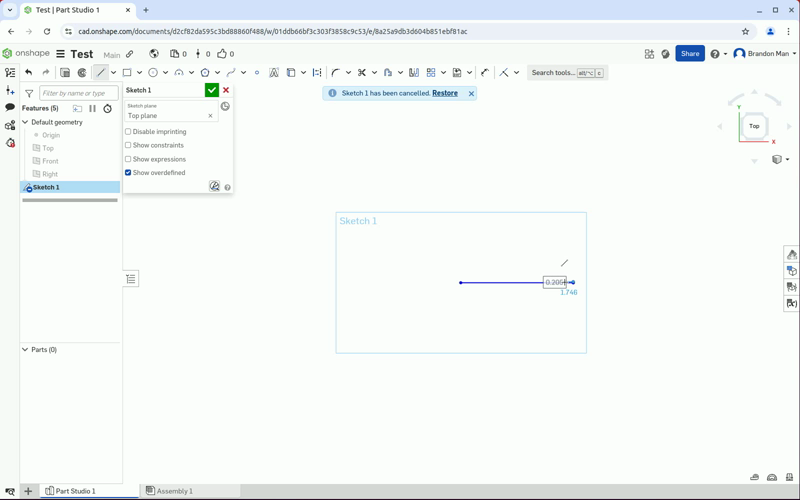
key_down(shift)
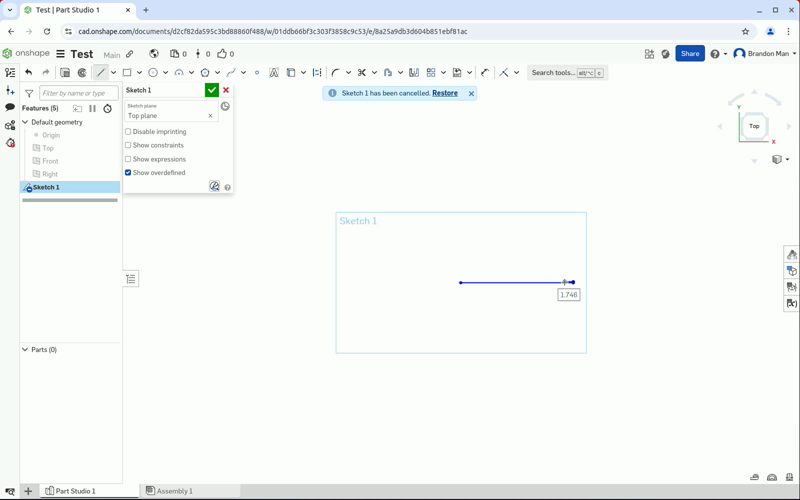
mouse_move(589, 281)
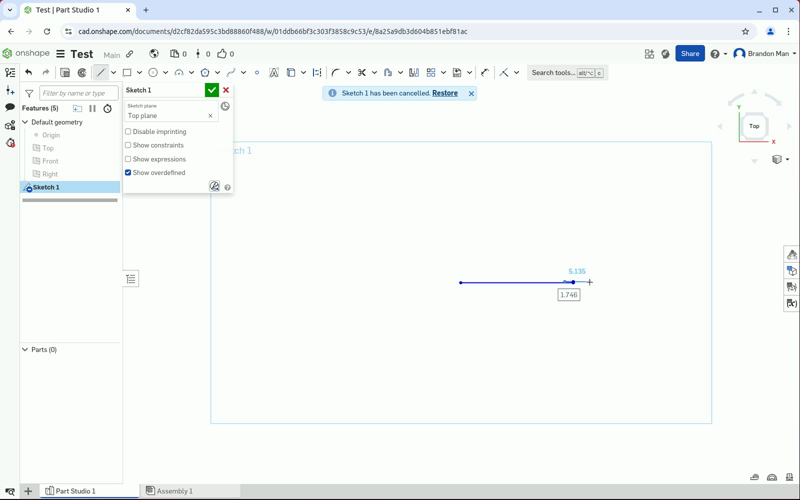
mouse_move(564, 223)
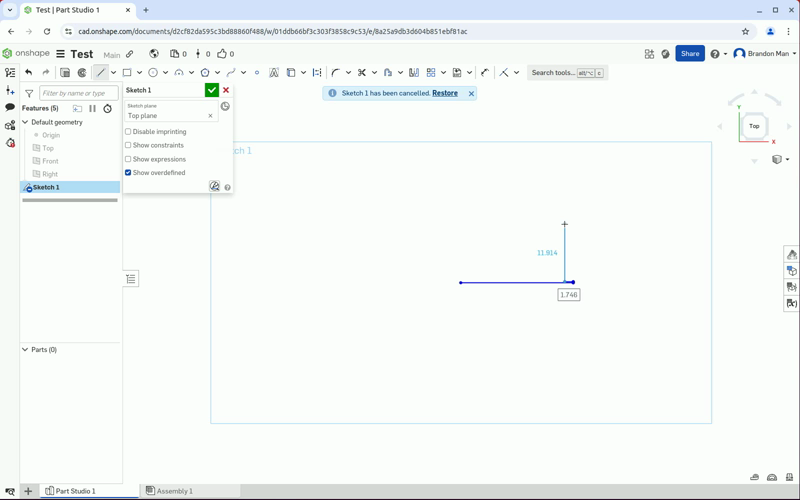
click(564, 223)
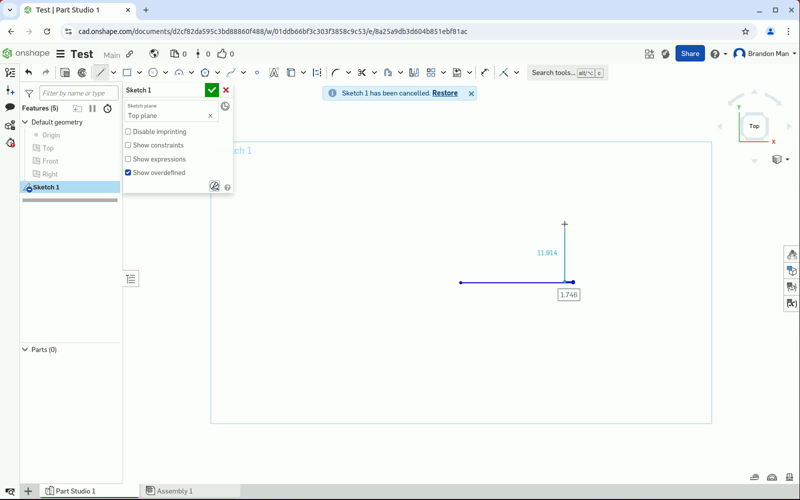
key_up(shift)
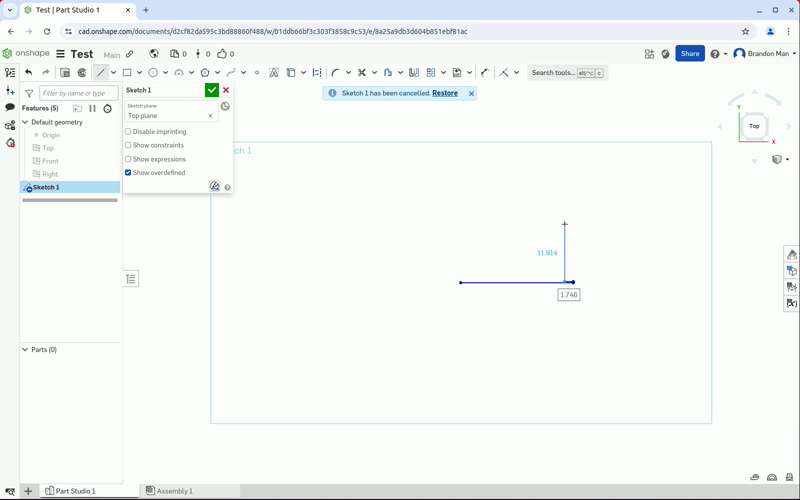
key_down(shift)
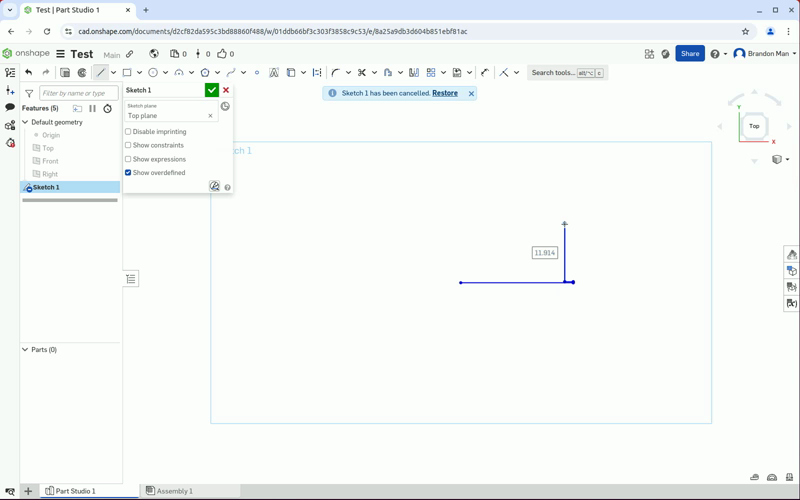
mouse_move(589, 223)
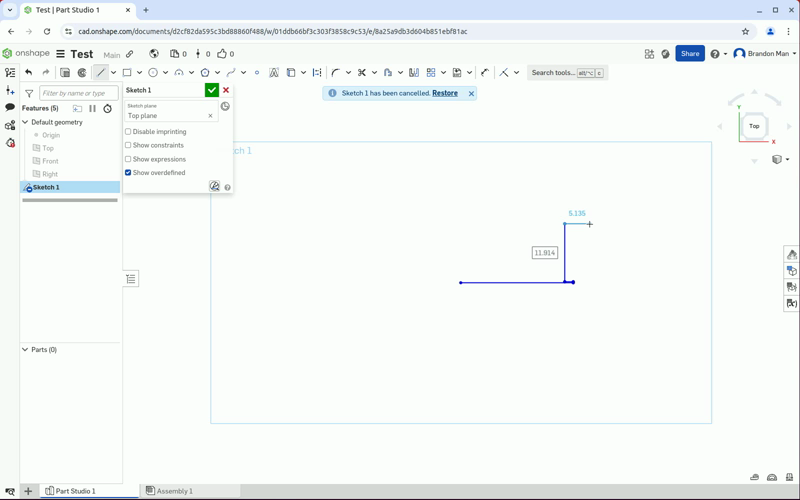
mouse_move(573, 223)
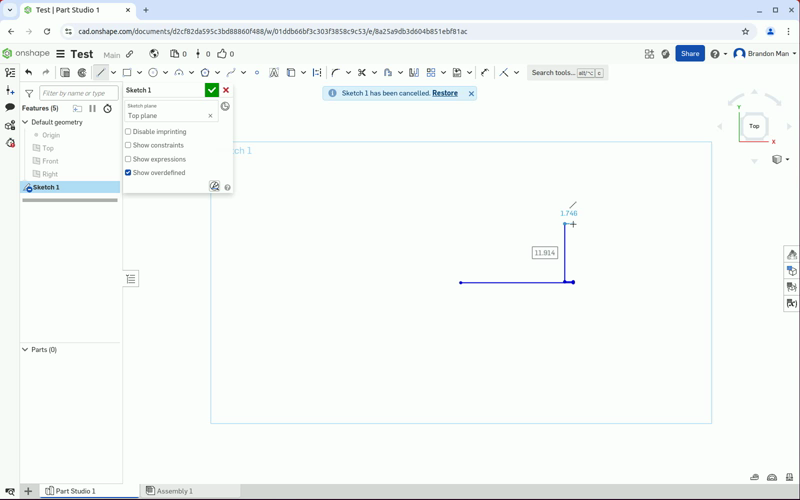
click(573, 223)
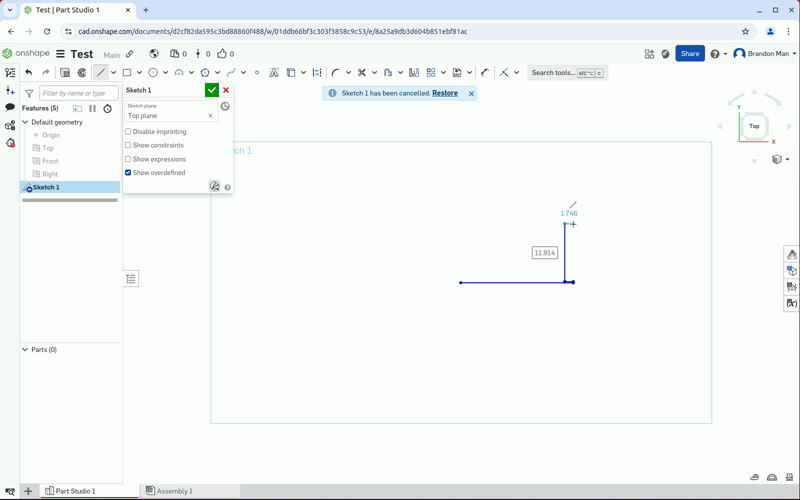
key_up(shift)
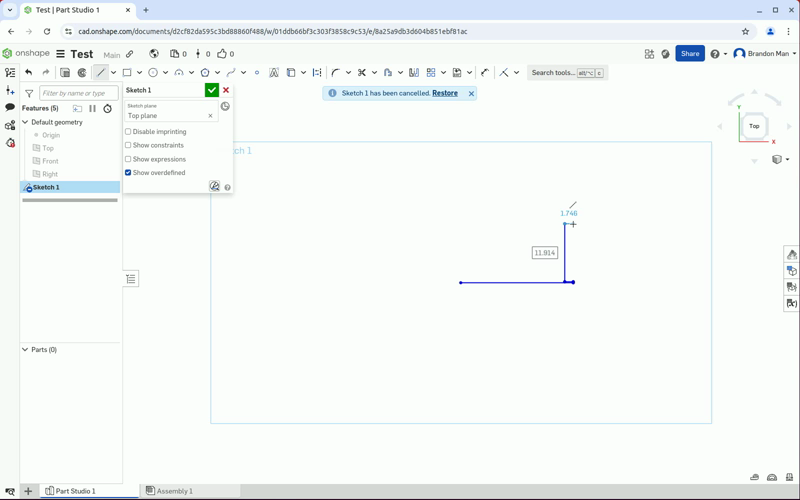
key_down(shift)
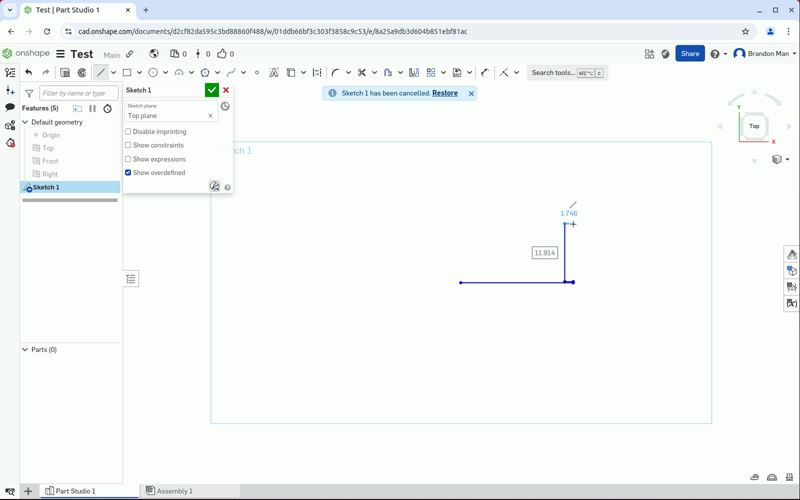
mouse_move(589, 223)
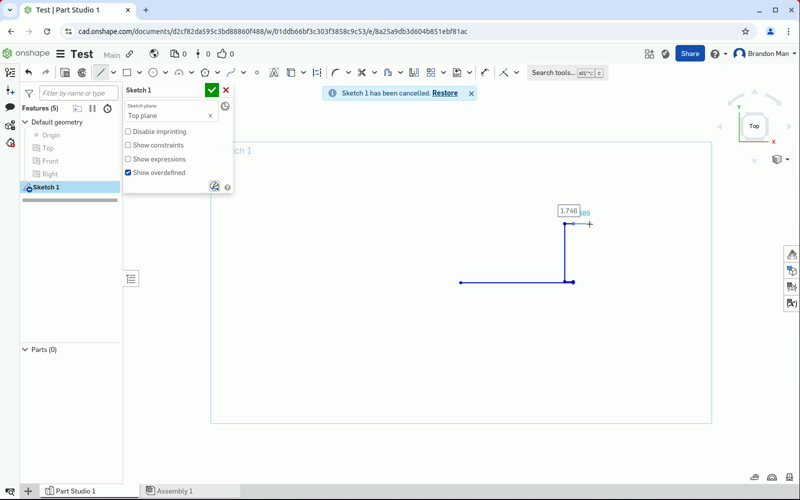
mouse_move(573, 222)
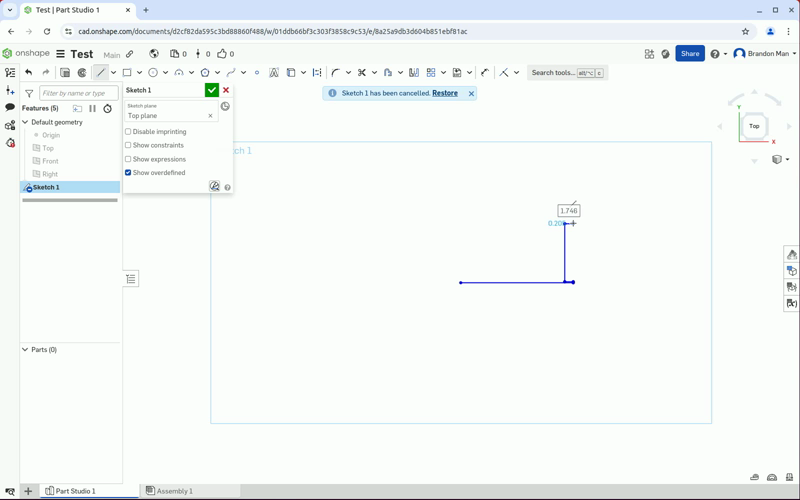
scroll(6)
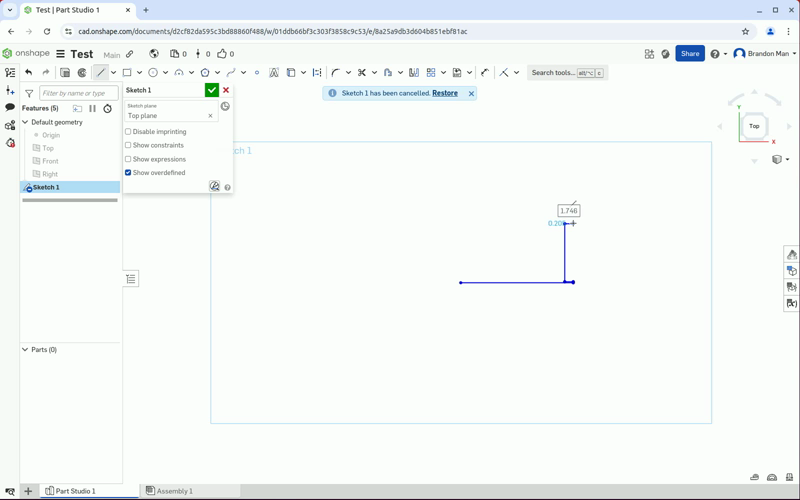
scroll(6)
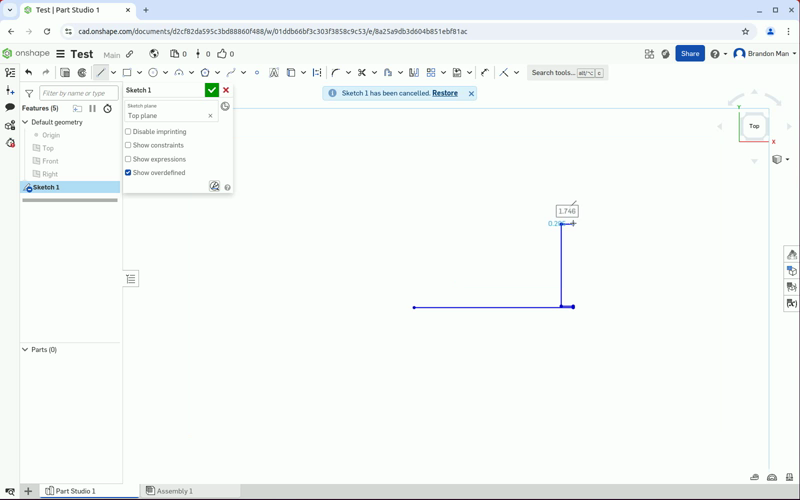
scroll(6)
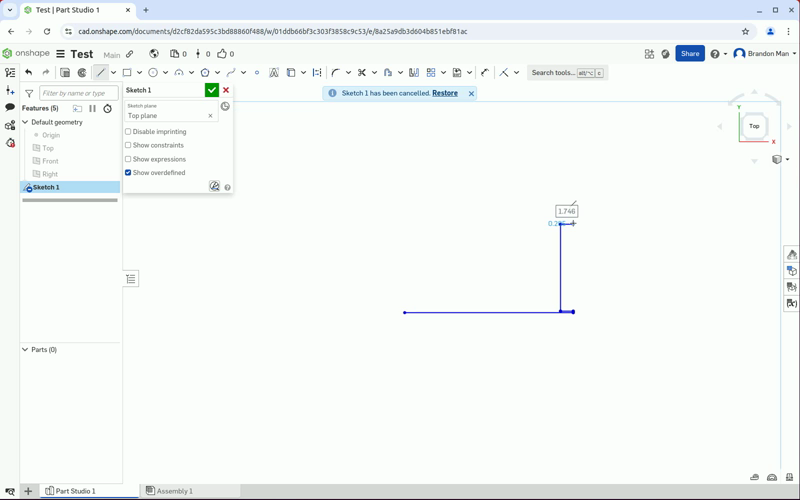
scroll(6)
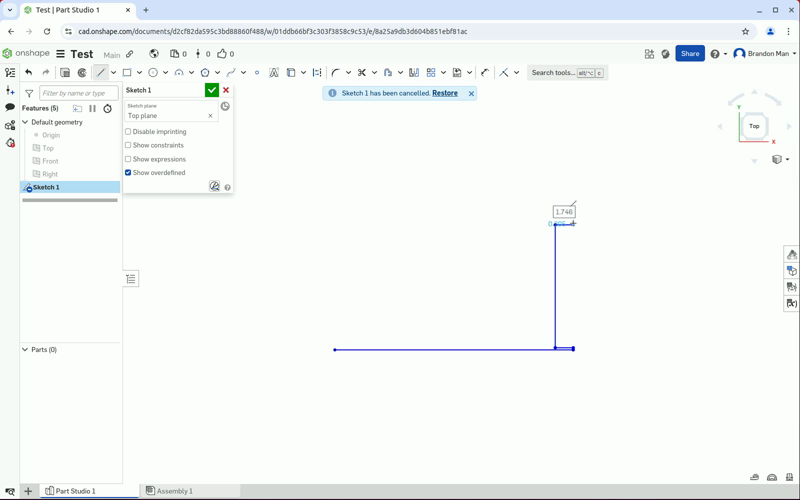
scroll(6)
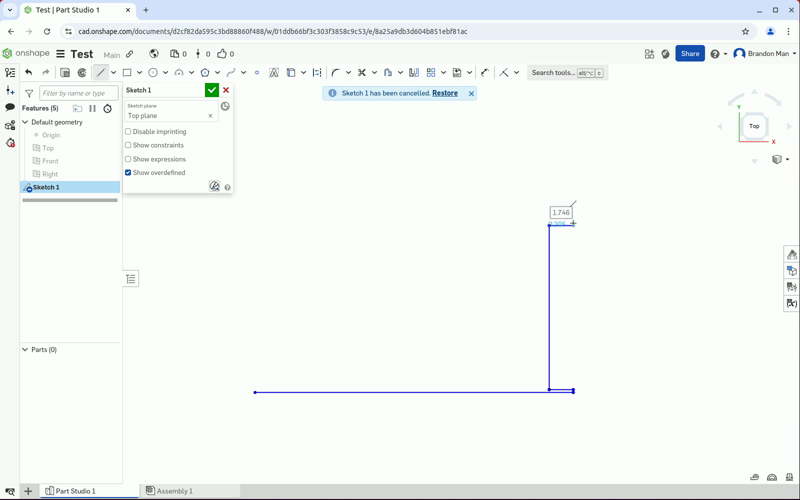
scroll(6)
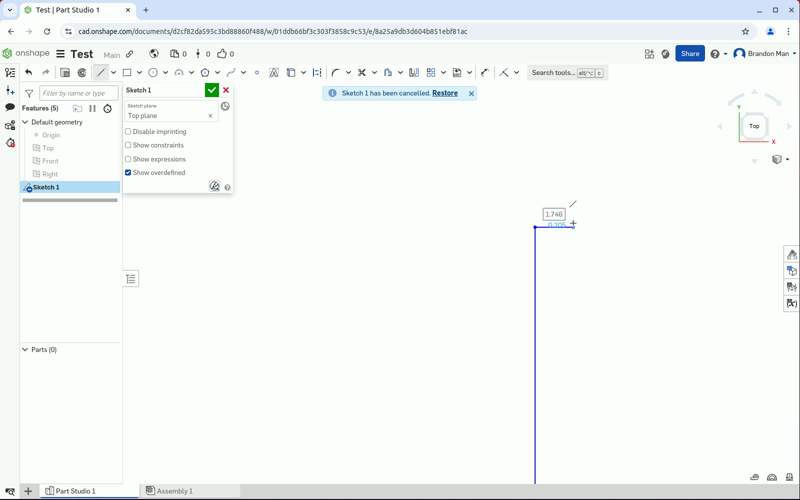
scroll(6)
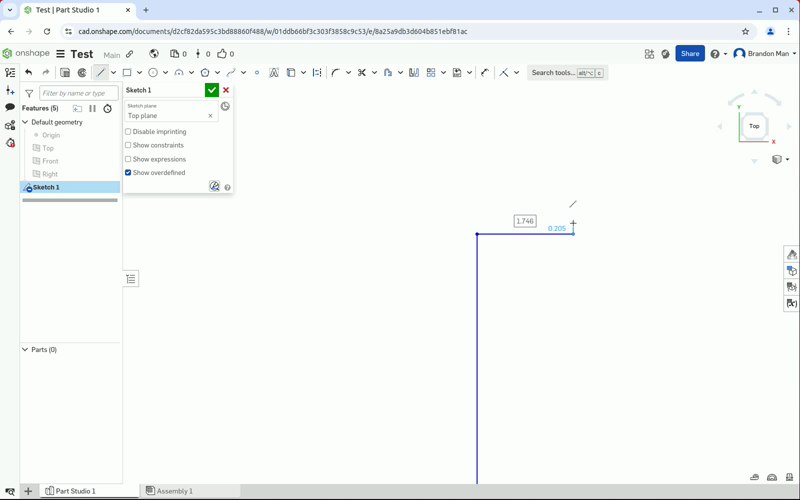
click(573, 222)
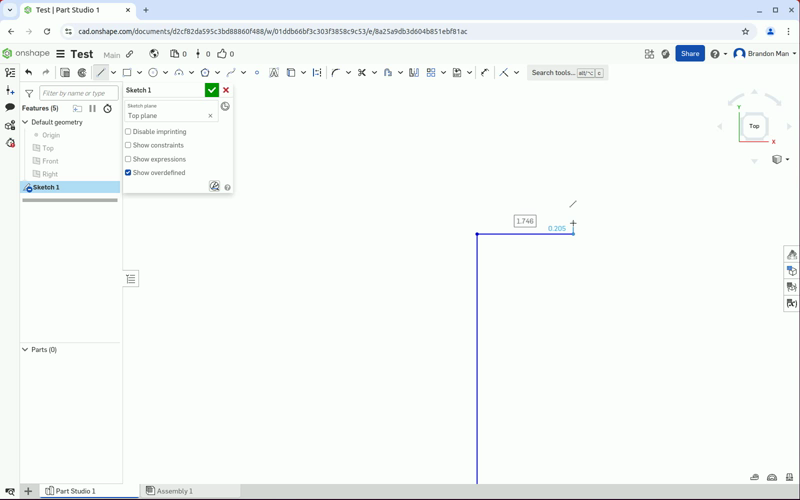
scroll(-6)
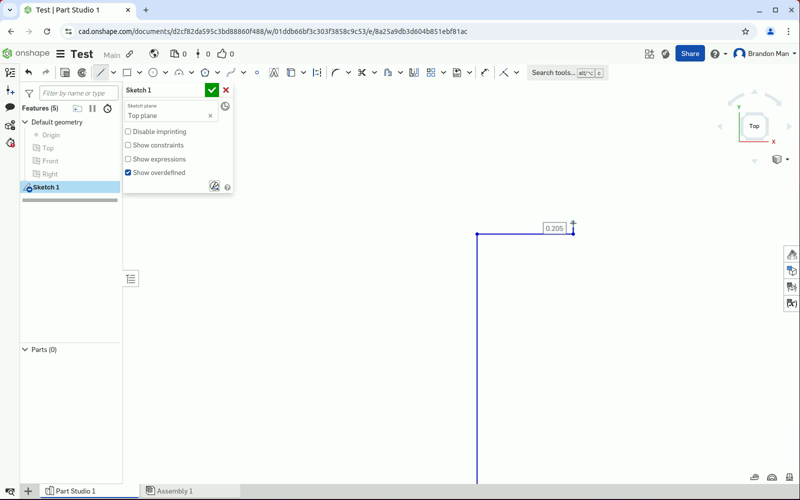
scroll(-6)
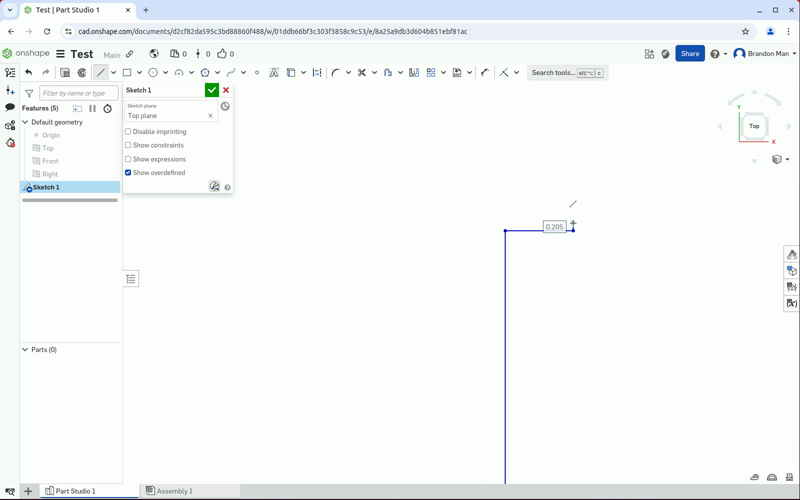
scroll(-6)
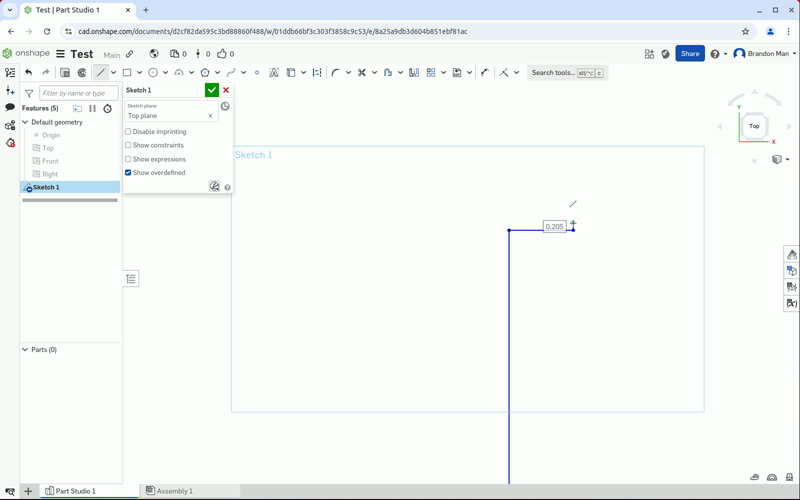
scroll(-6)
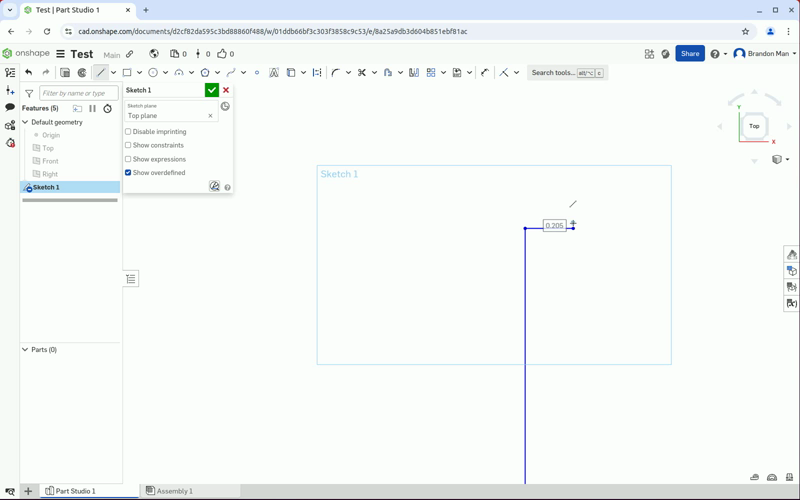
scroll(-6)
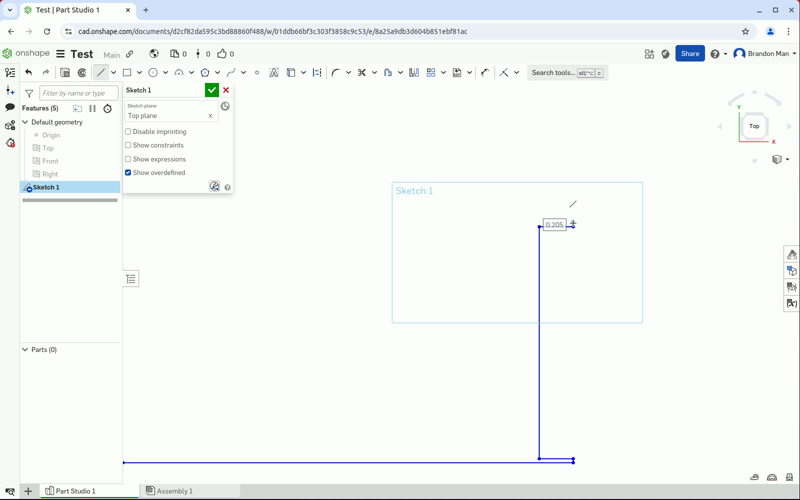
scroll(-6)
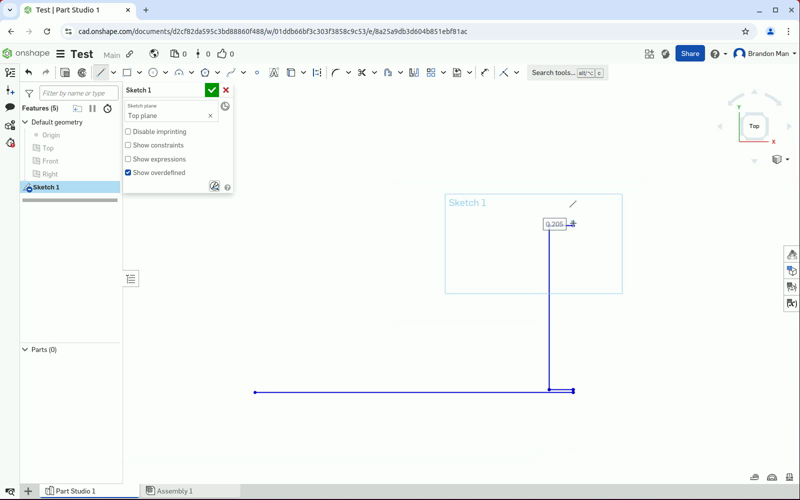
scroll(-6)
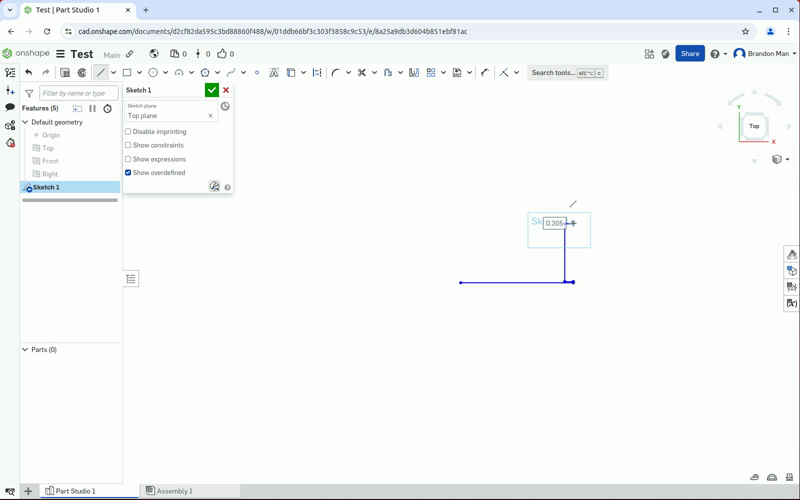
key_up(shift)
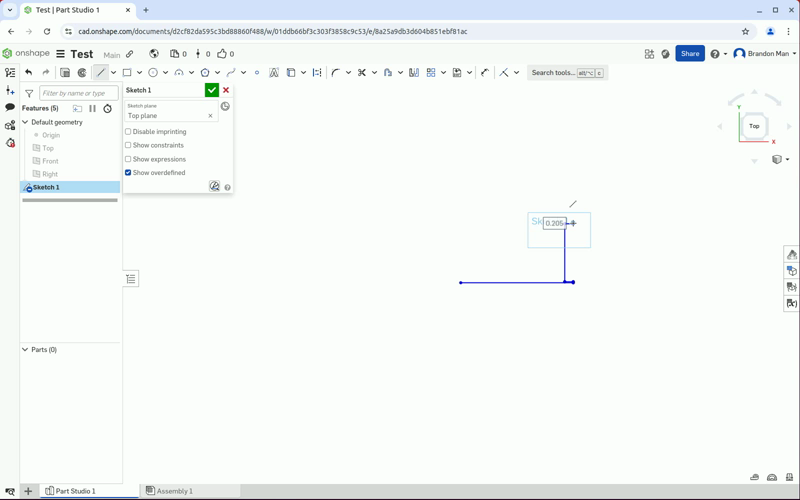
key_down(shift)
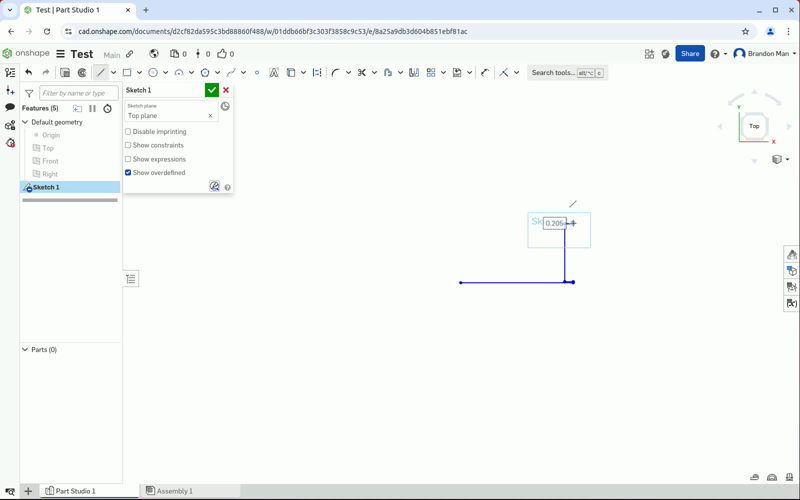
mouse_move(460, 222)
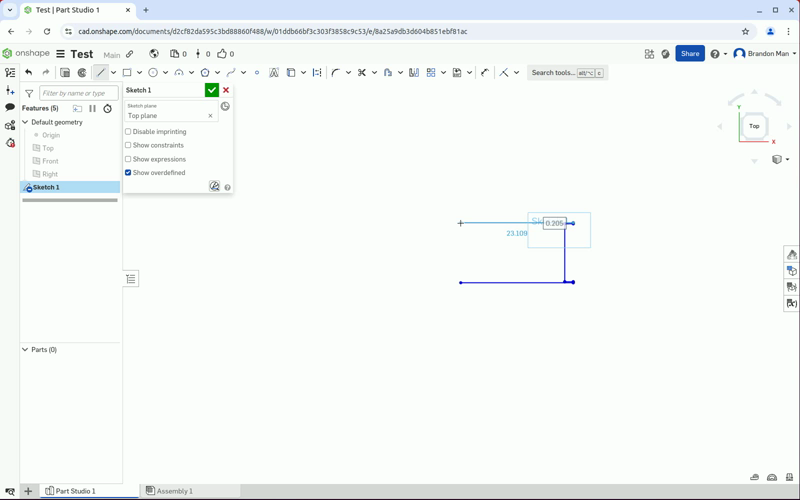
click(460, 222)
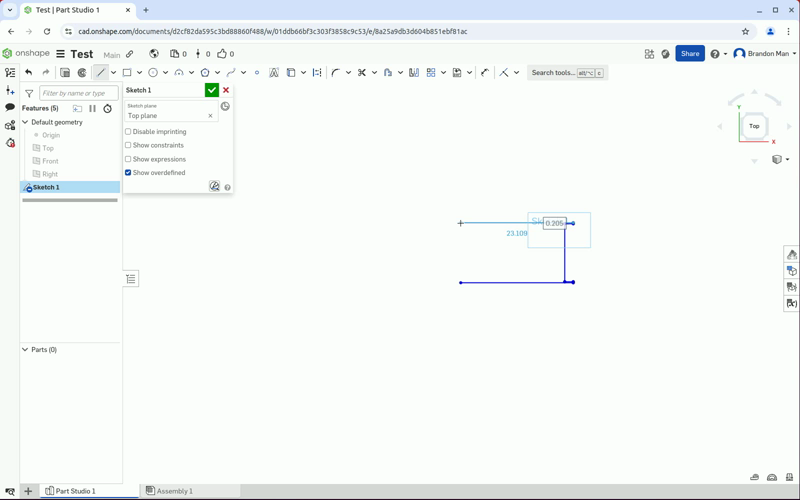
key_up(shift)
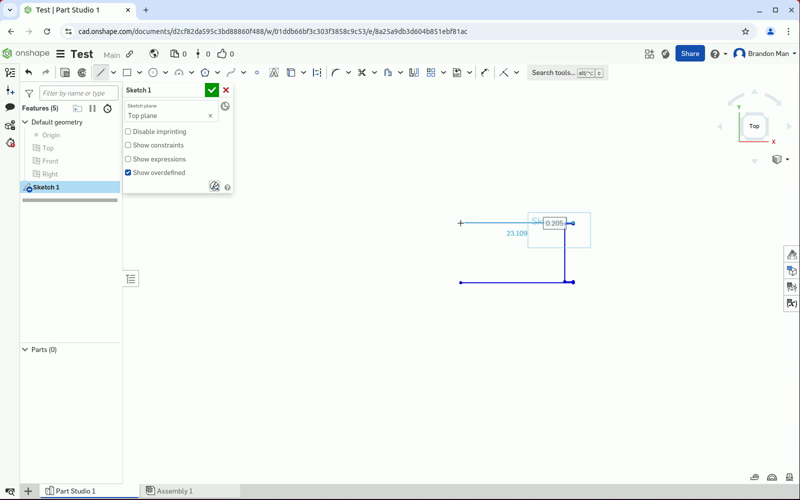
key_down(shift)
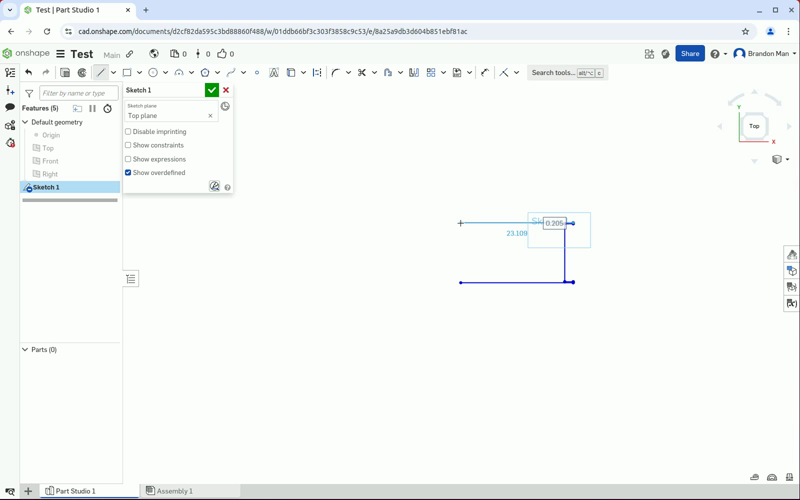
mouse_move(460, 282)
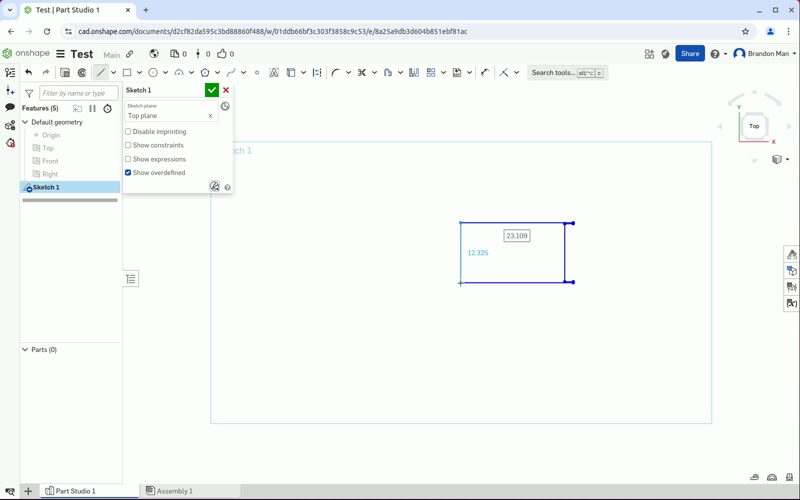
key_up(shift)
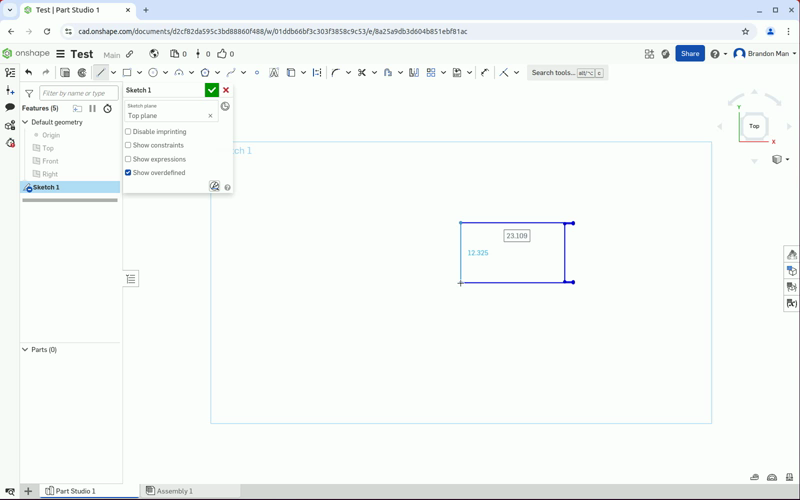
click(460, 282)
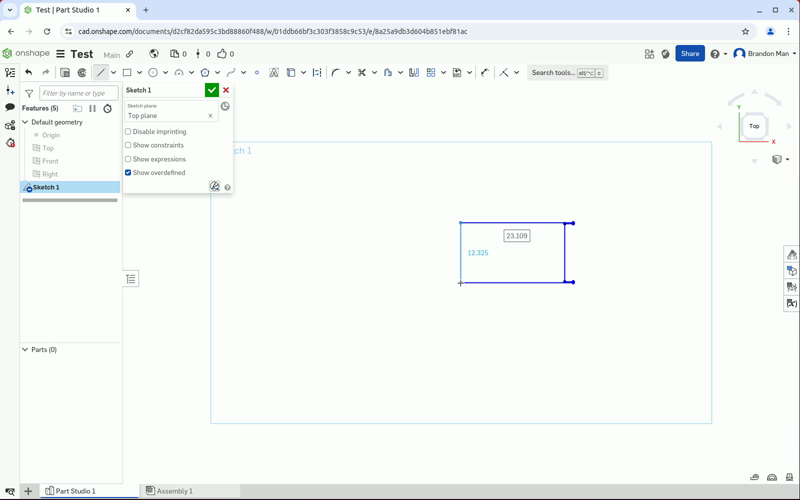
key(esc)
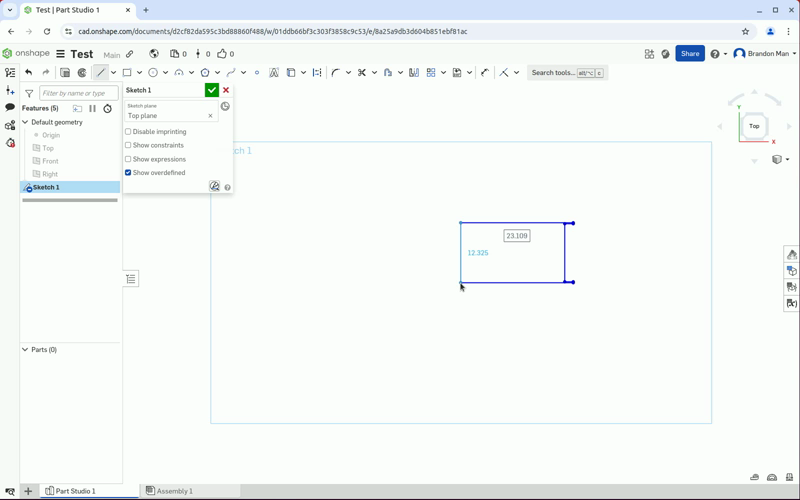
mouse_move(555, 230)
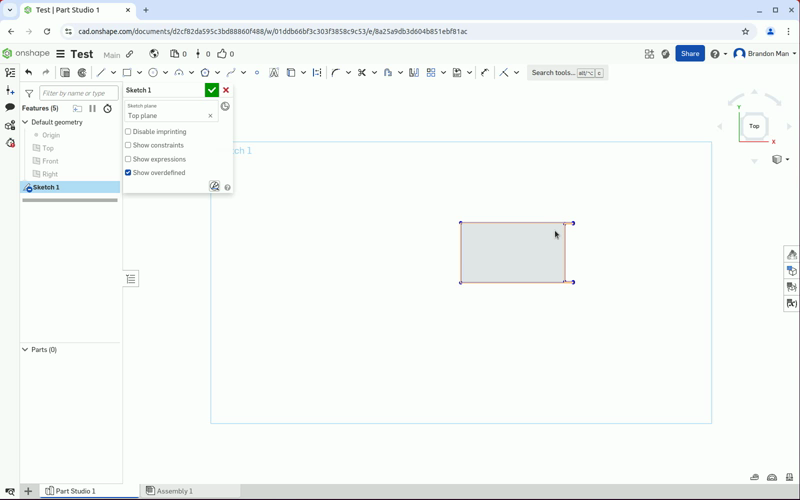
click(555, 230)
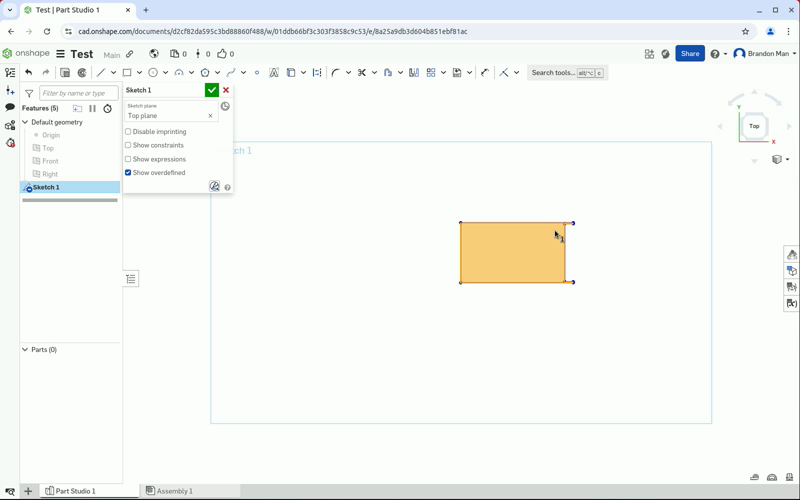
mouse_move(73, 352)
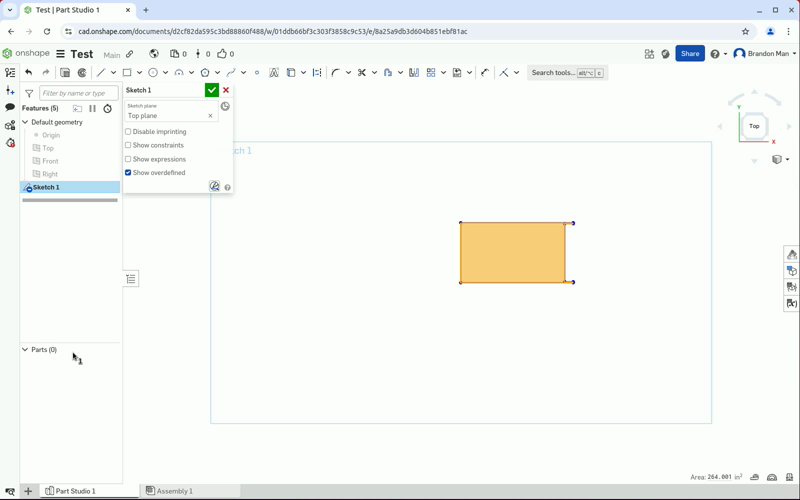
key(shift+y)
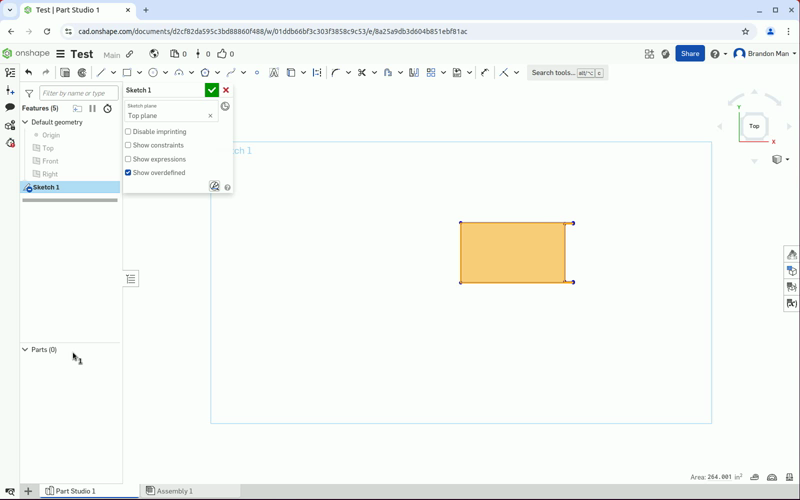
key(shift+e)
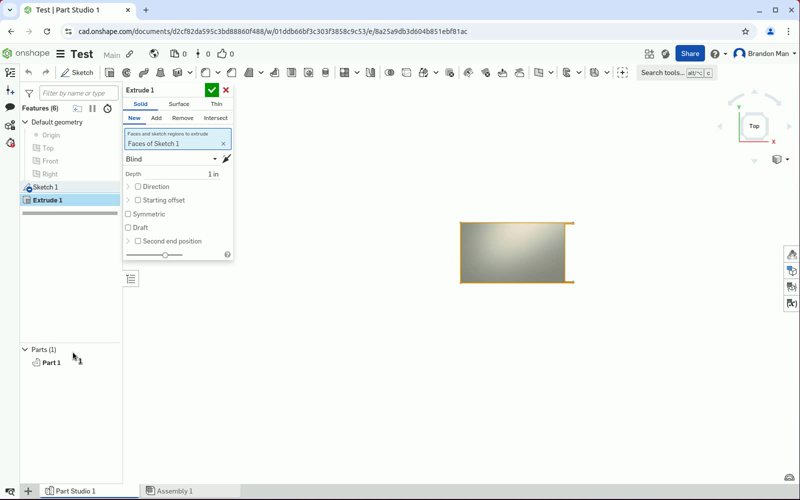
mouse_move(143, 106)
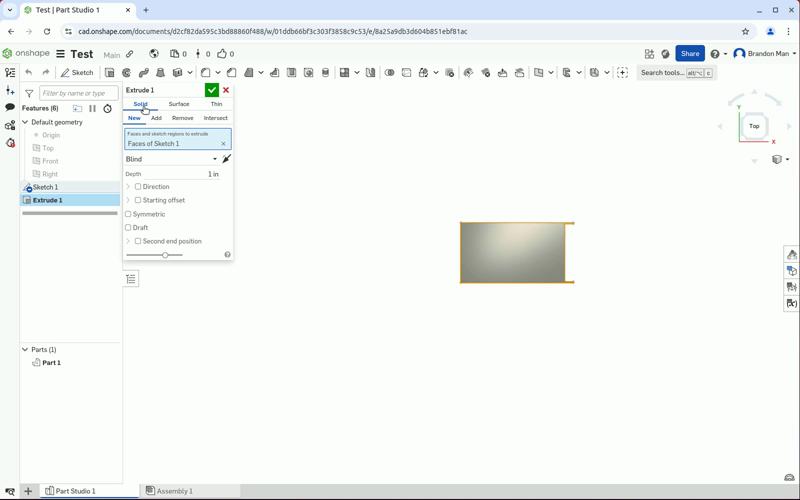
click(143, 106)
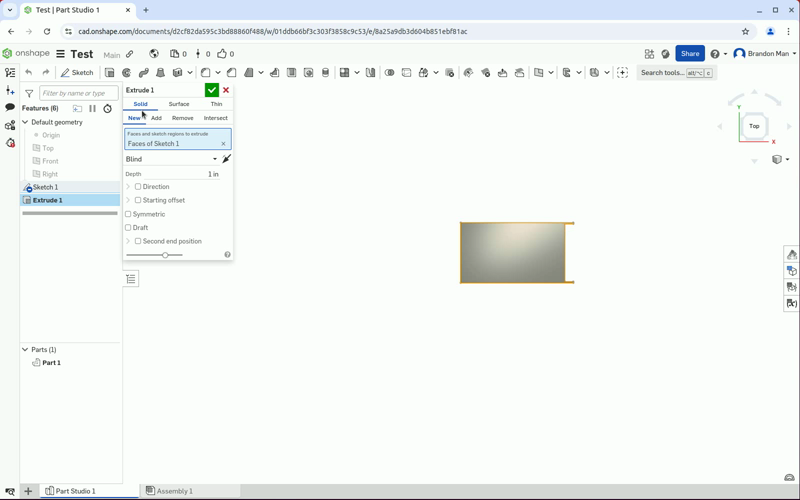
mouse_move(137, 120)
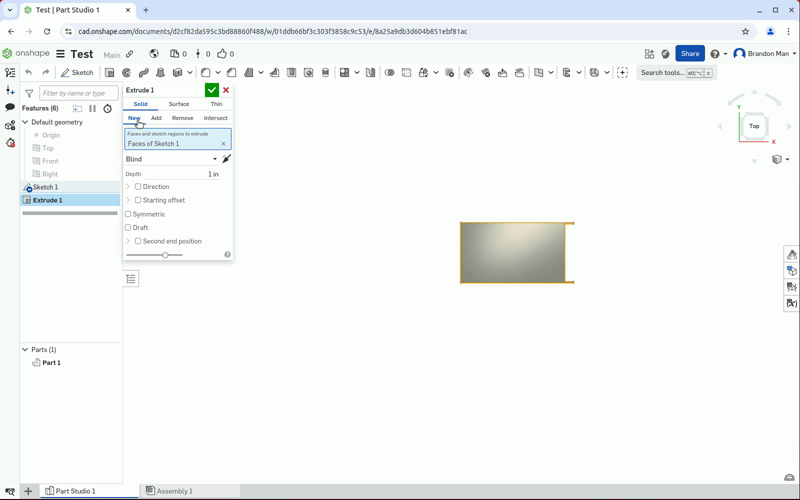
click(137, 120)
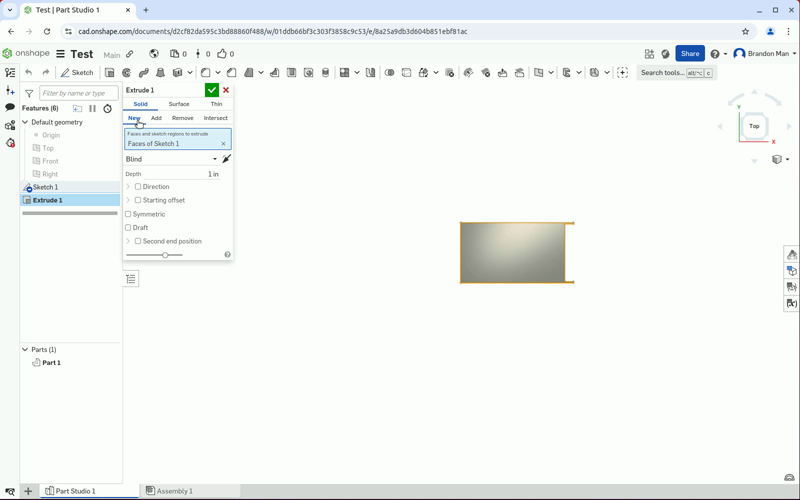
key(tab, 4)
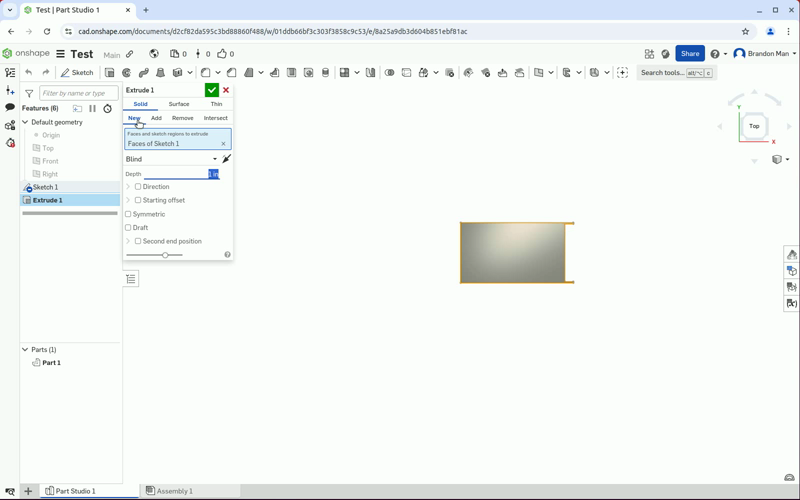
text(3.129)
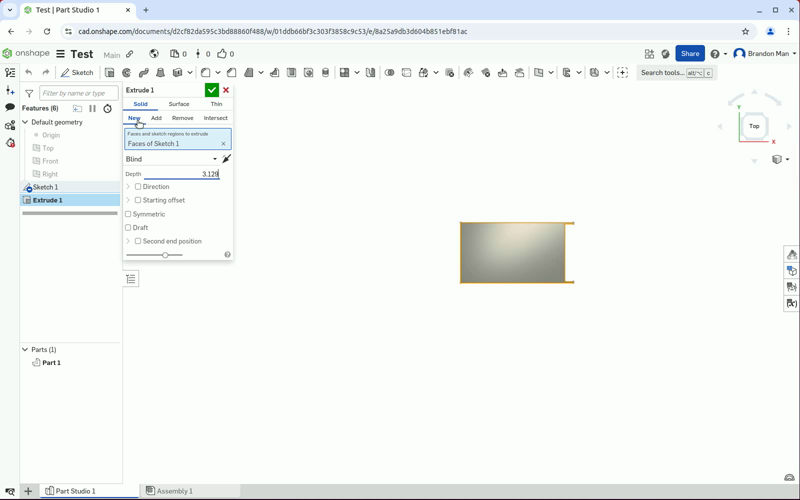
key(enter)
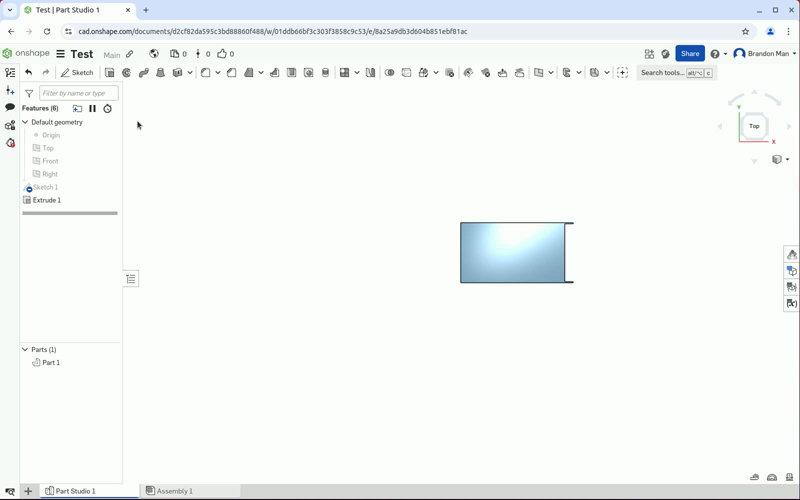
key(shift+h)
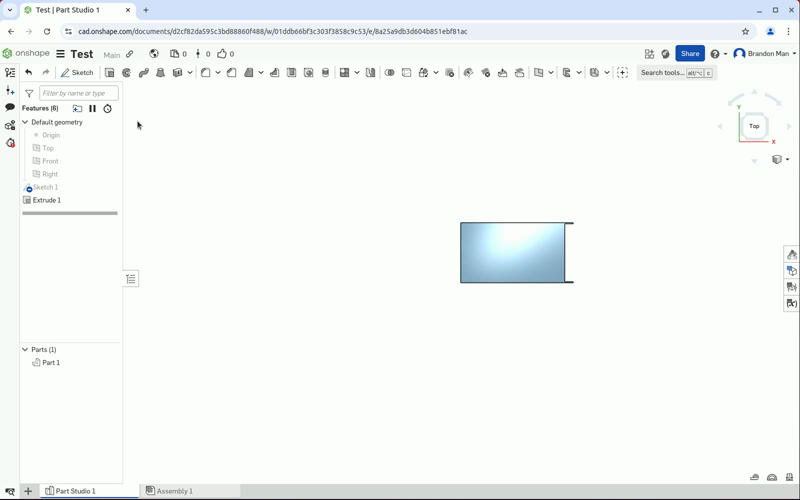
key(shift+h)
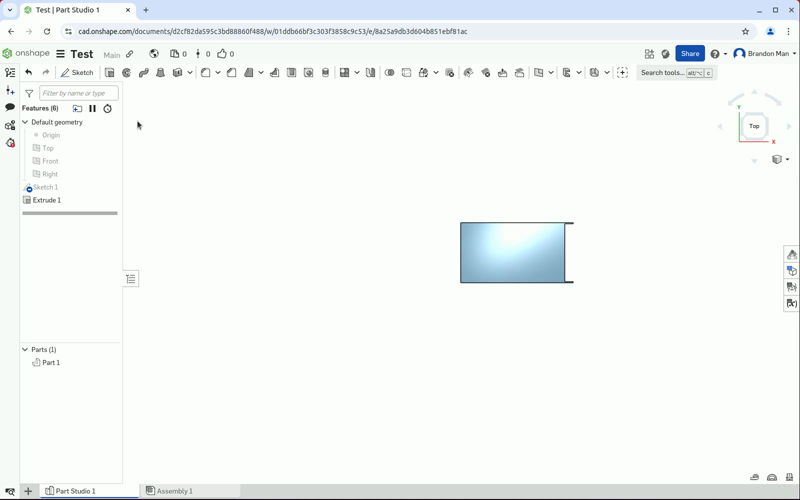
mouse_move(73, 189)
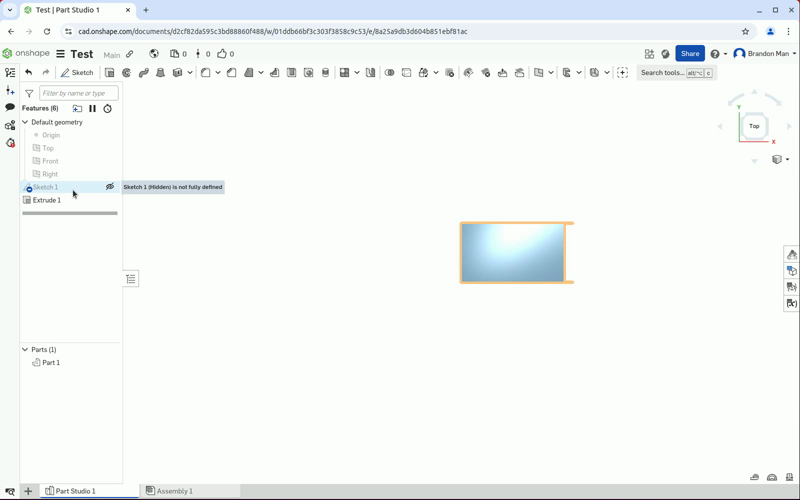
click(73, 189)
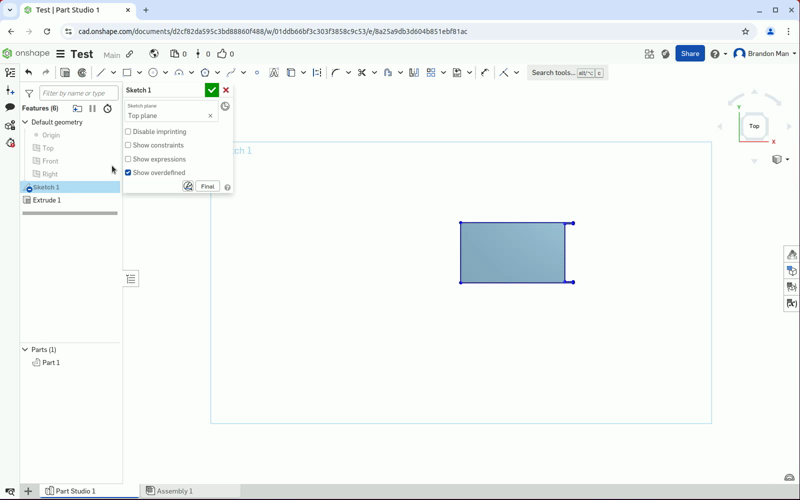
mouse_move(229, 92)
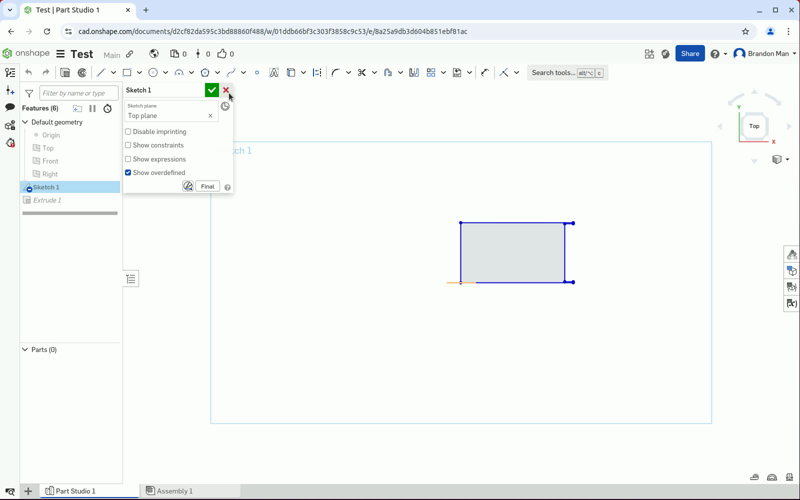
click(229, 92)
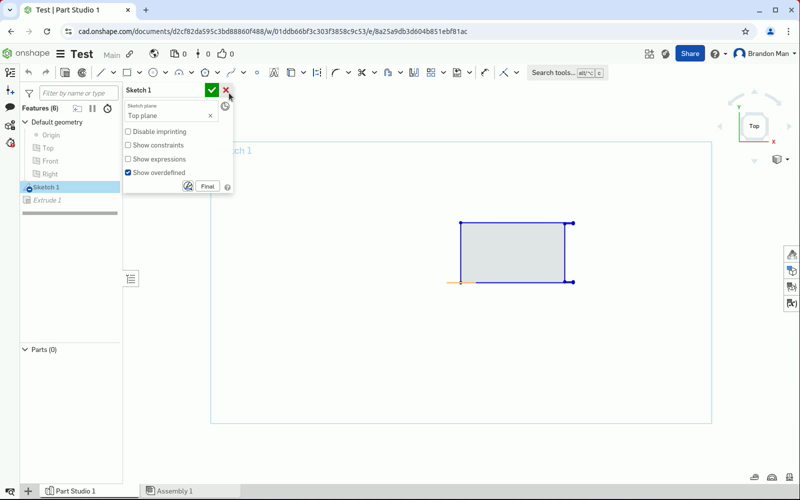
key(shift+s)
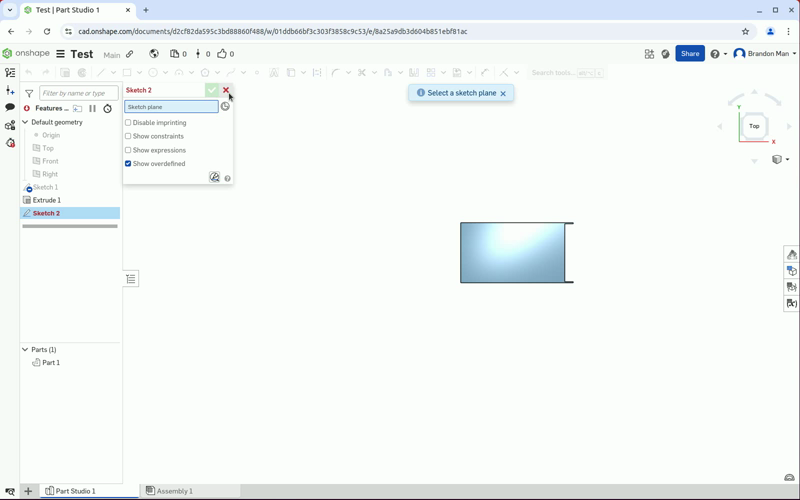
mouse_move(73, 150)
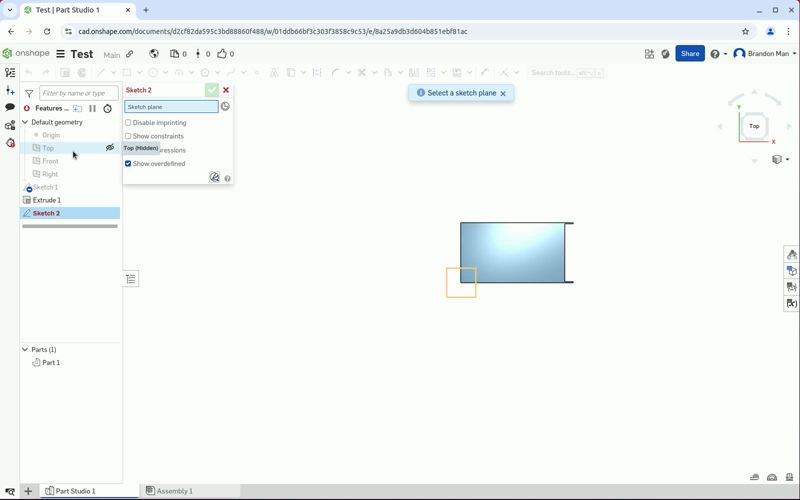
click(73, 150)
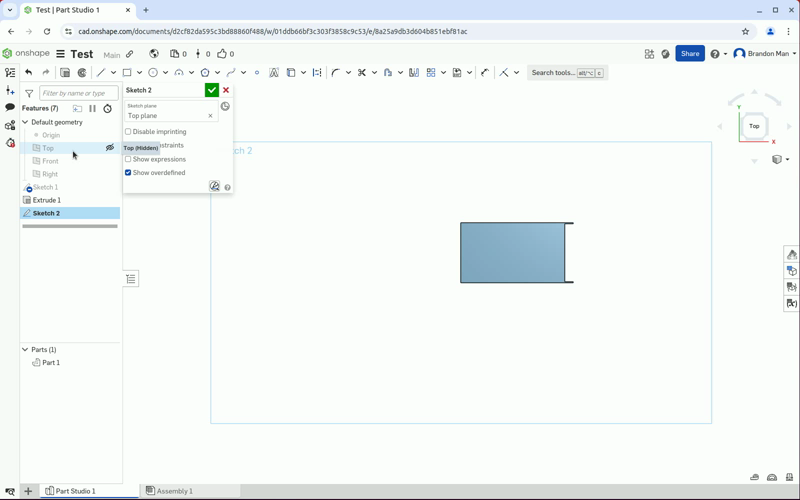
mouse_move(73, 352)
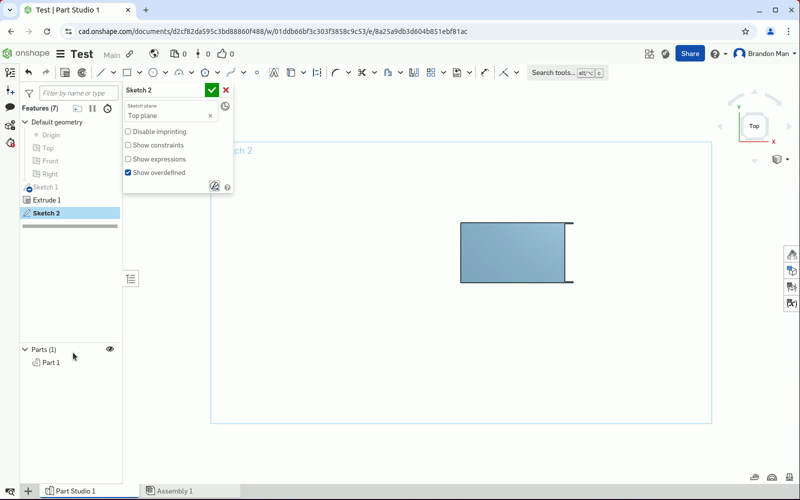
key(y)
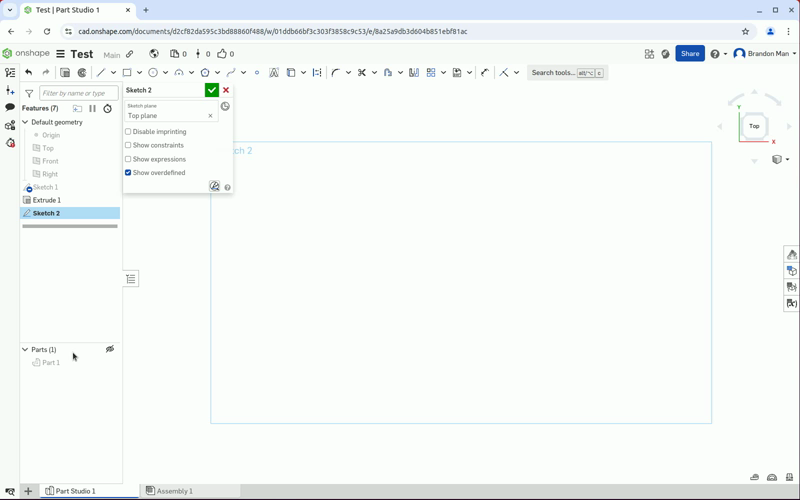
key(l)
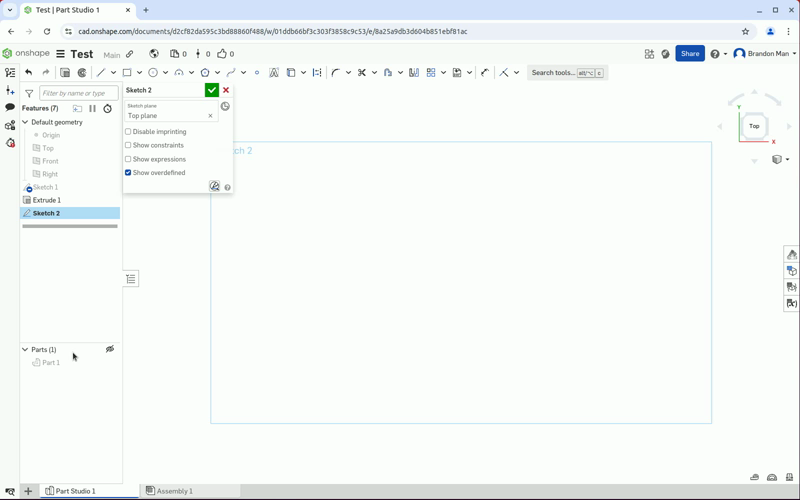
key_down(shift)
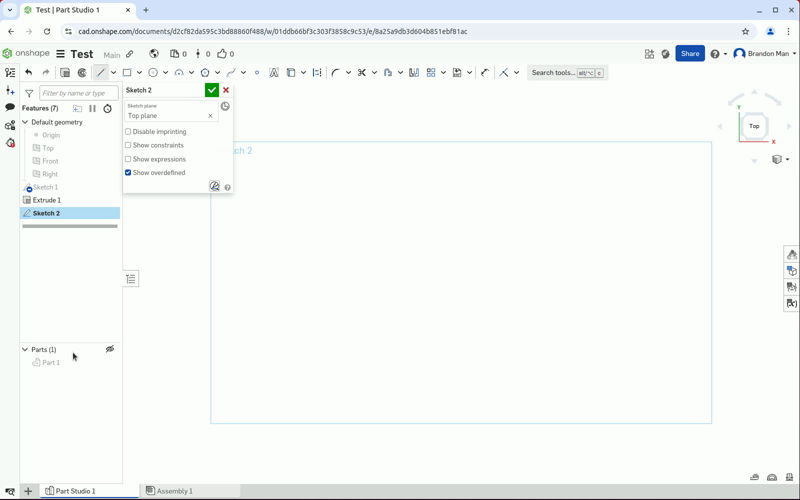
mouse_move(564, 281)
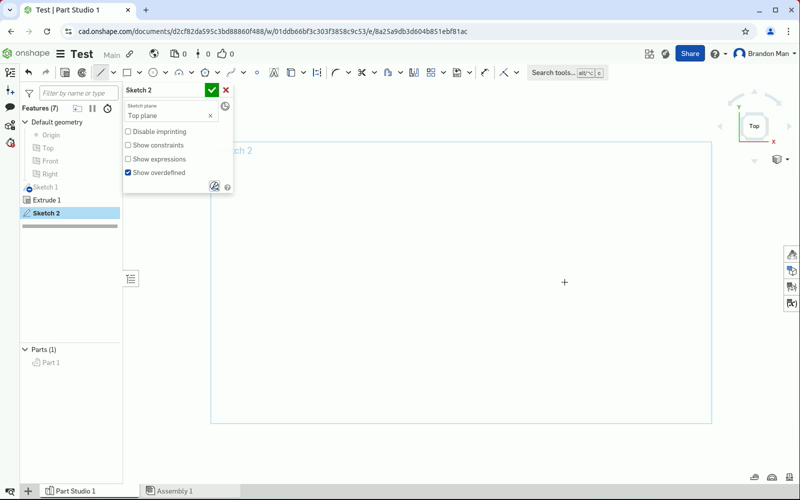
click(564, 281)
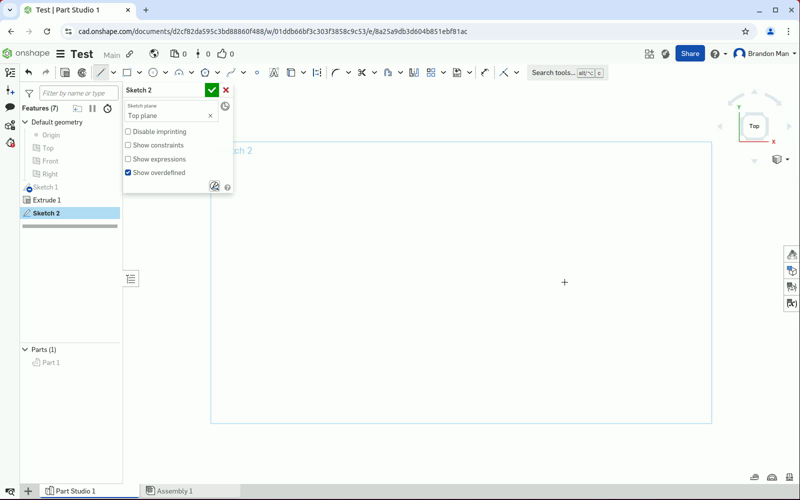
key_up(shift)
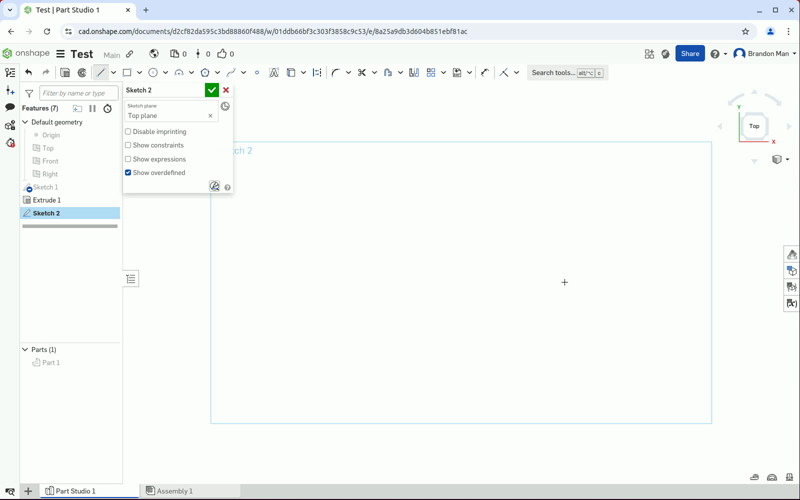
key_down(shift)
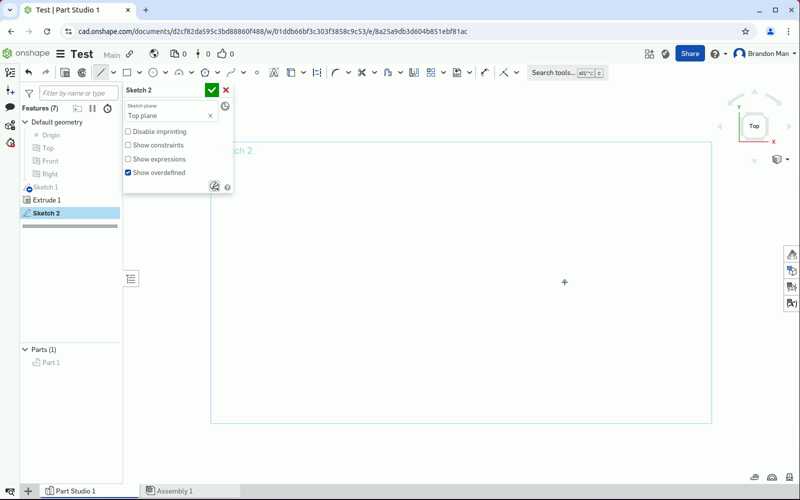
mouse_move(589, 281)
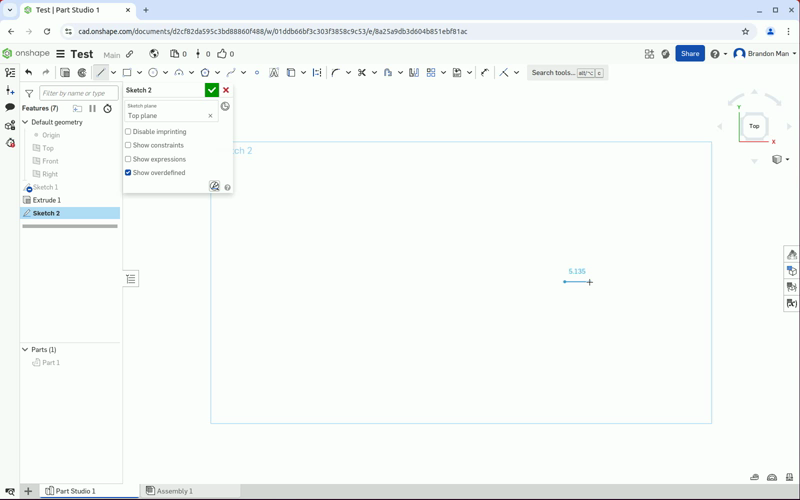
mouse_move(573, 281)
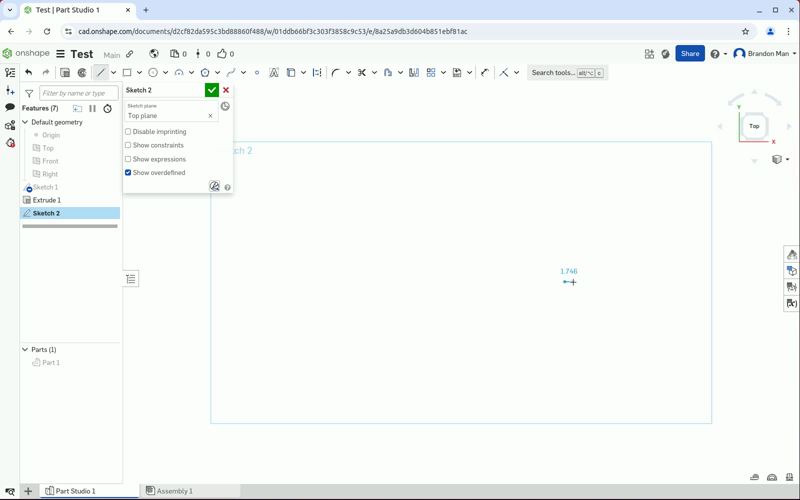
click(573, 281)
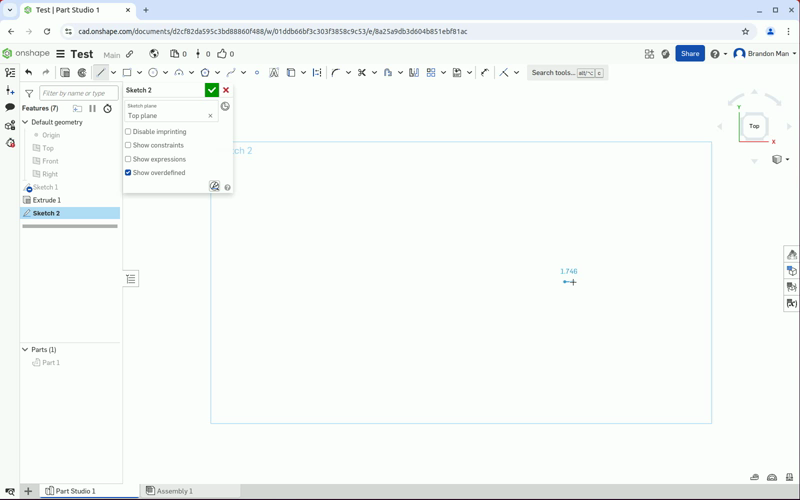
key_up(shift)
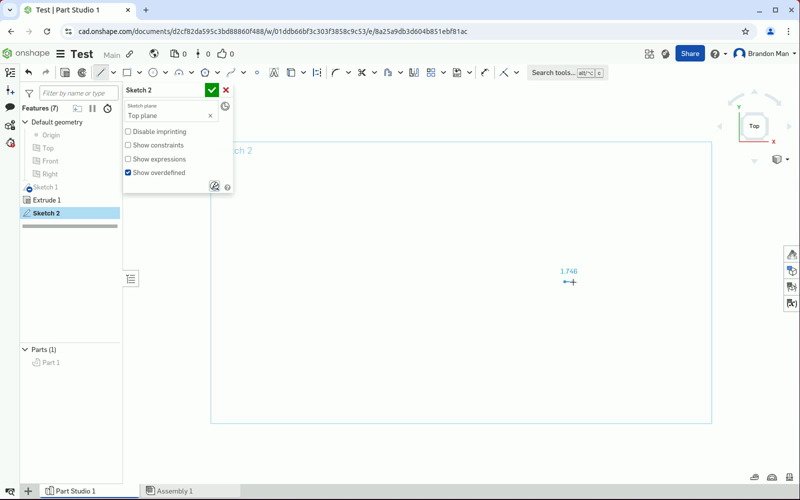
key_down(shift)
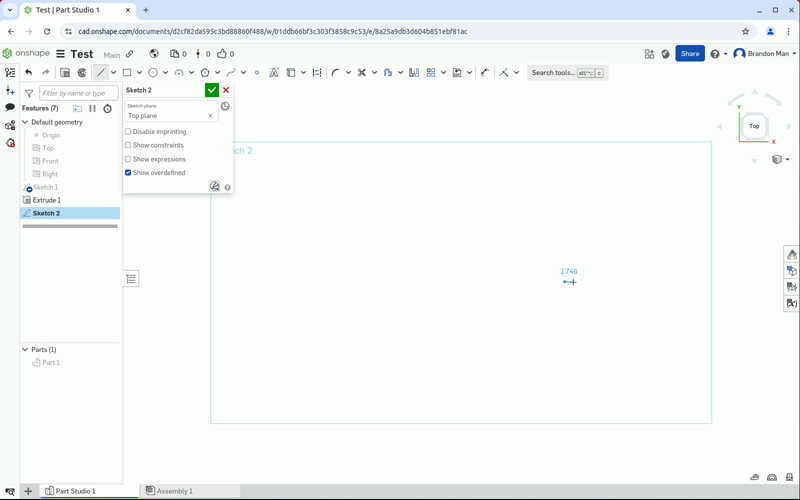
mouse_move(589, 281)
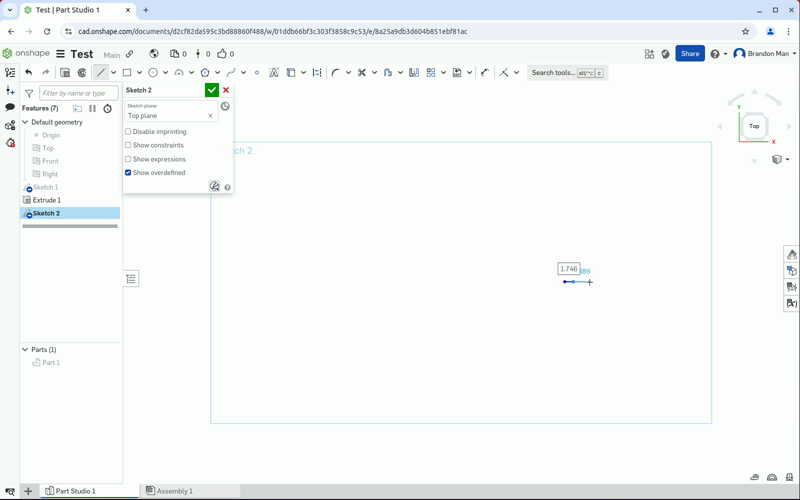
mouse_move(573, 222)
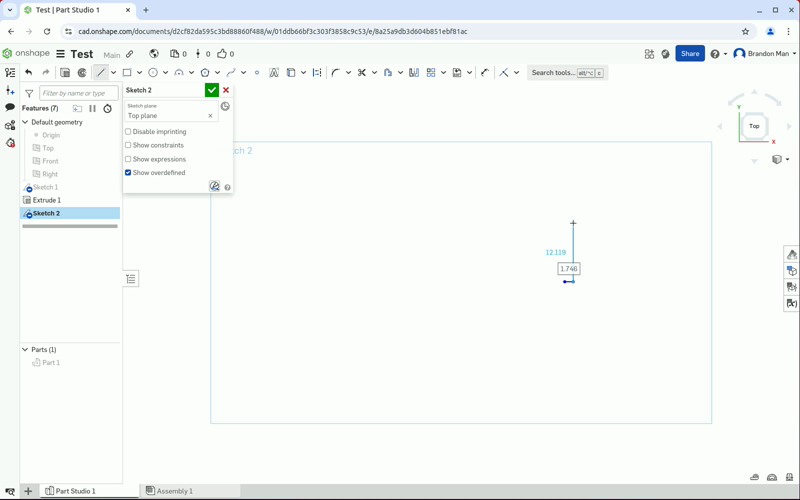
click(573, 222)
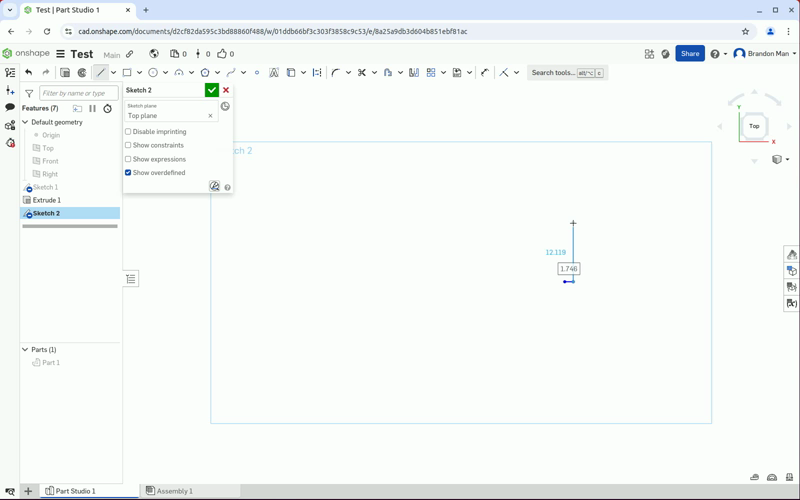
key_up(shift)
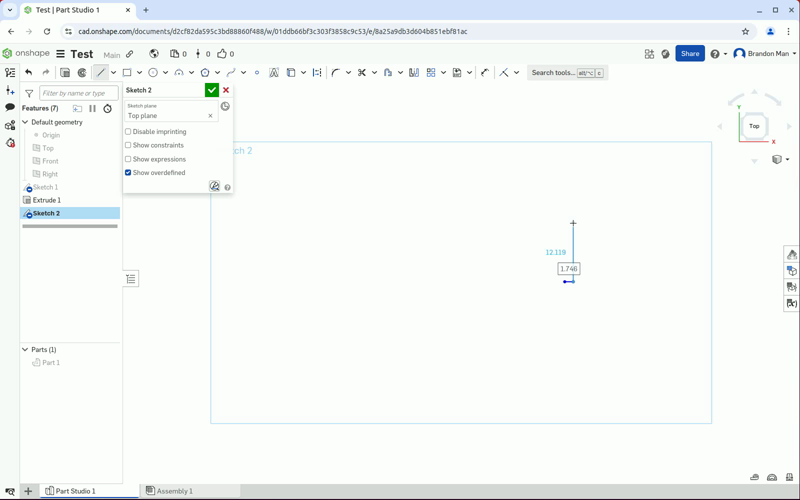
key_down(shift)
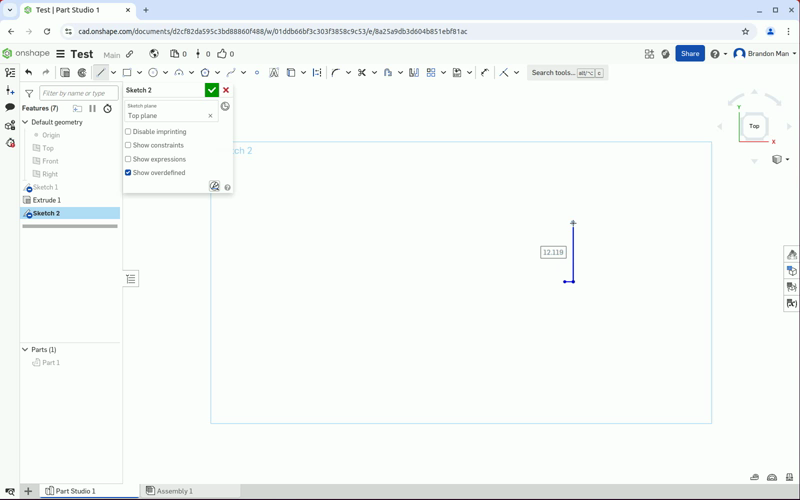
mouse_move(589, 222)
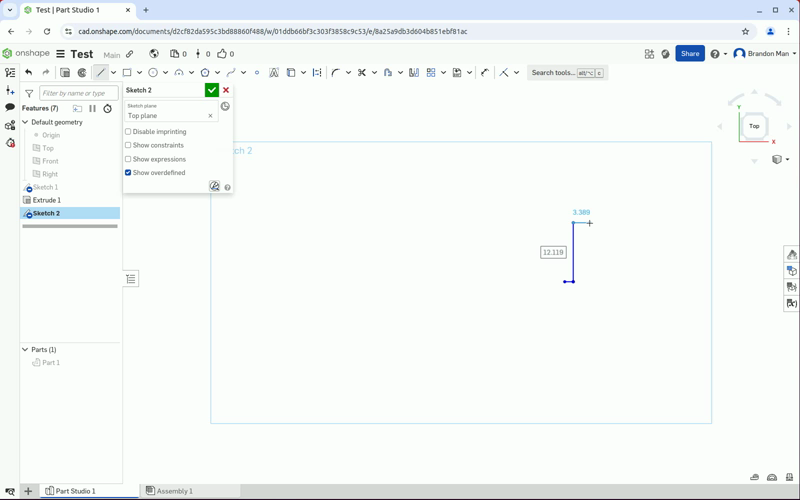
mouse_move(564, 222)
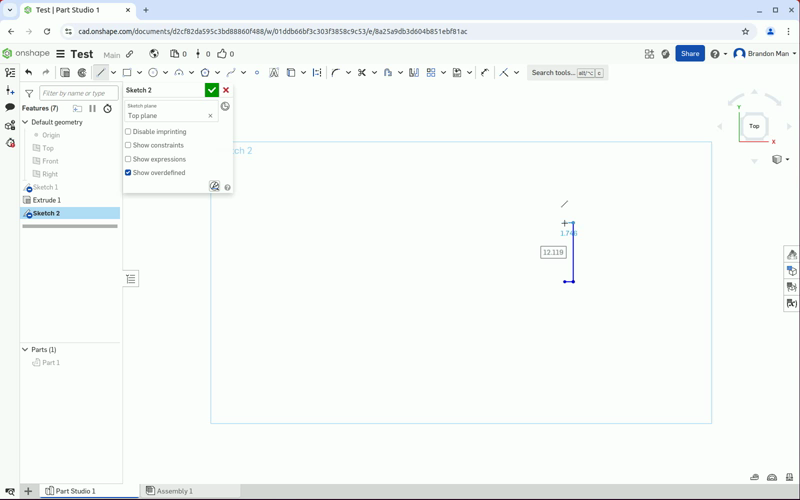
click(564, 222)
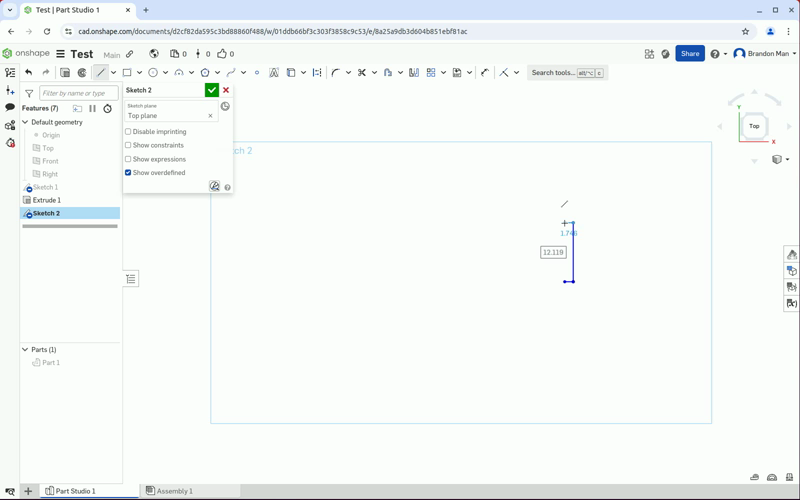
key_up(shift)
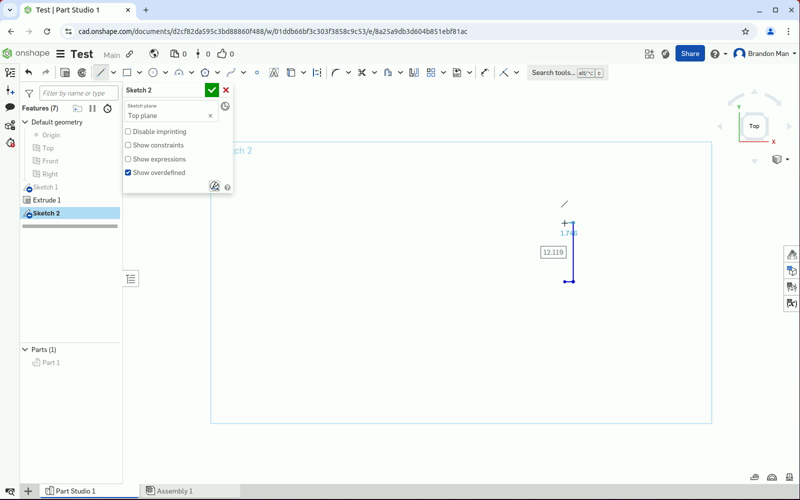
mouse_move(589, 222)
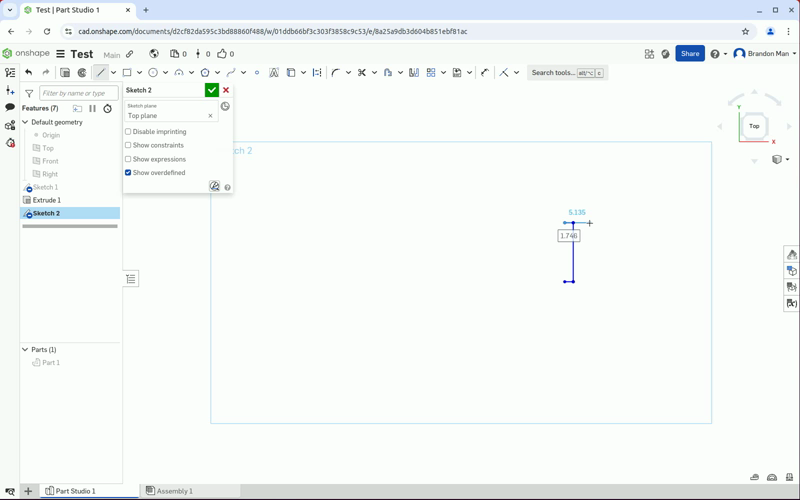
key_down(shift)
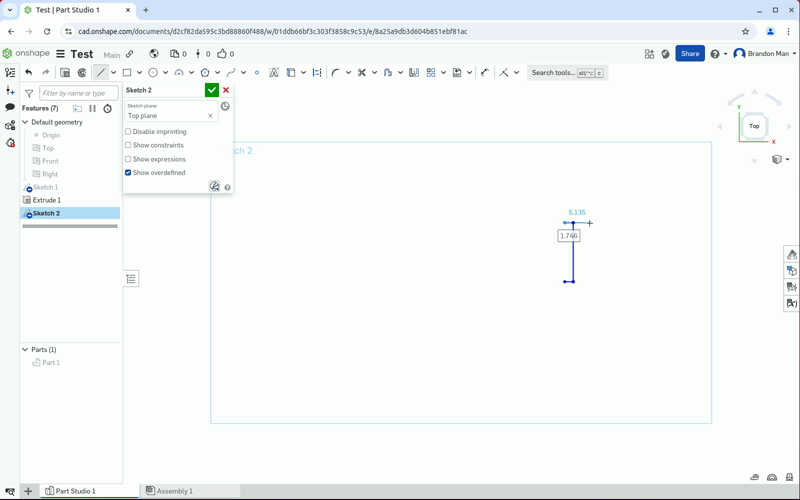
mouse_move(564, 281)
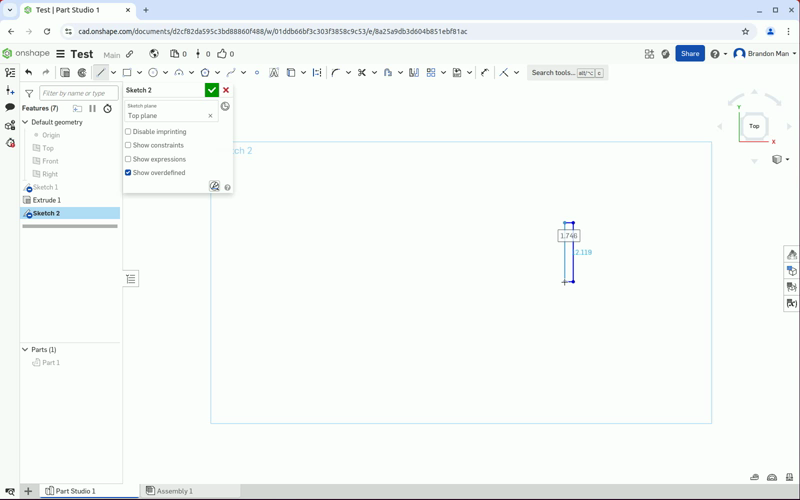
key_up(shift)
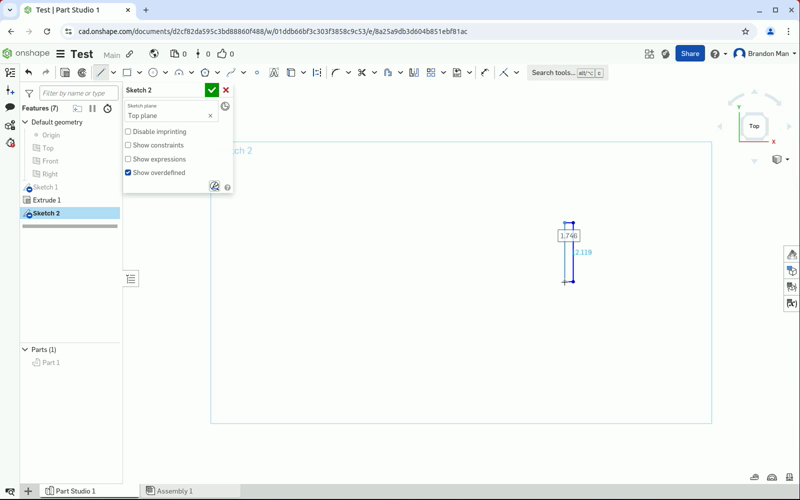
click(564, 281)
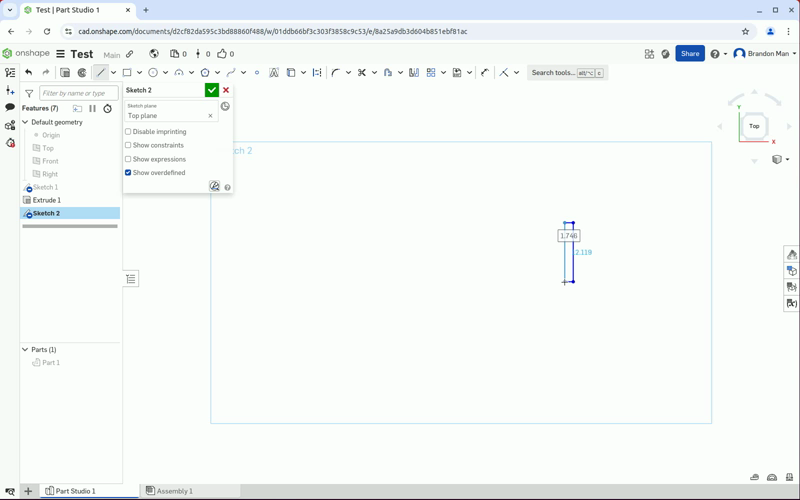
key(esc)
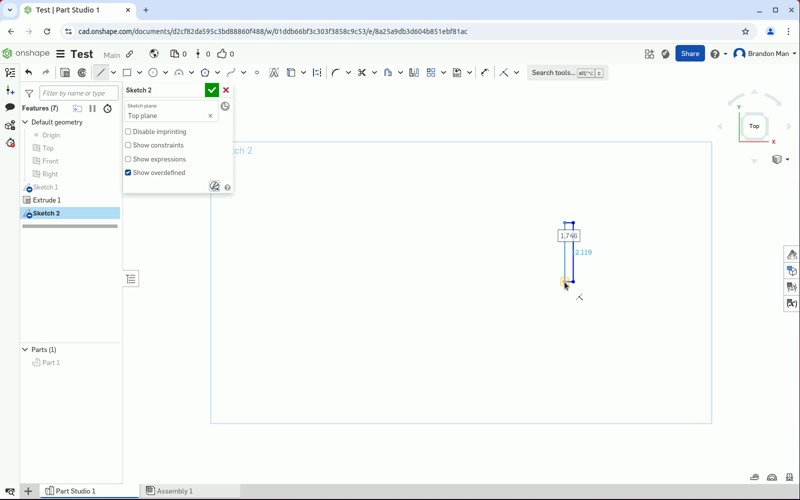
mouse_move(566, 232)
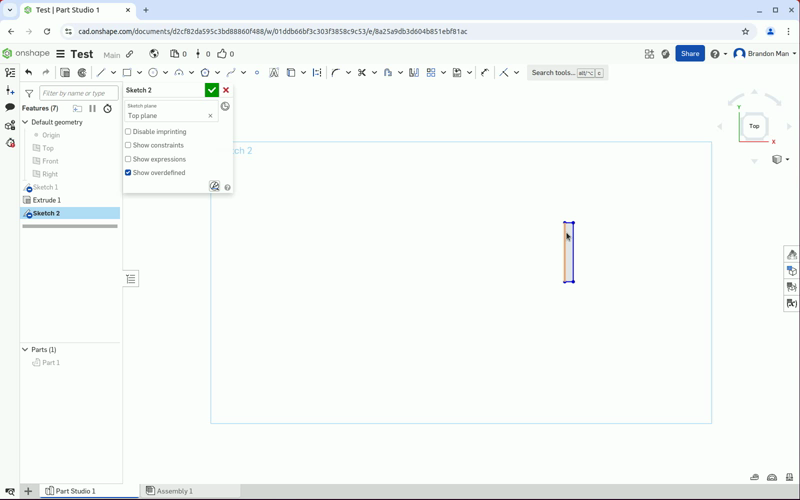
scroll(6)
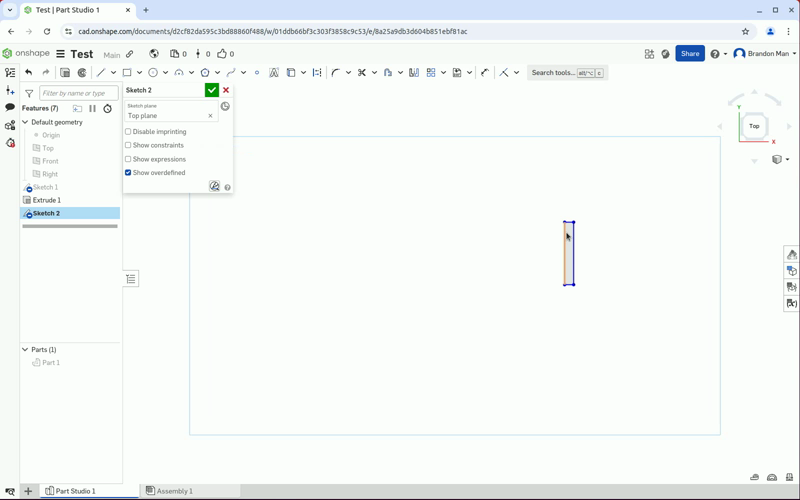
scroll(6)
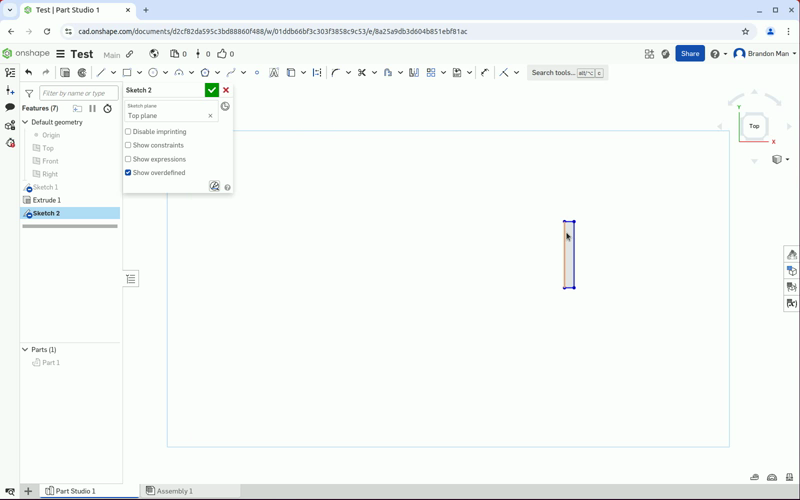
scroll(6)
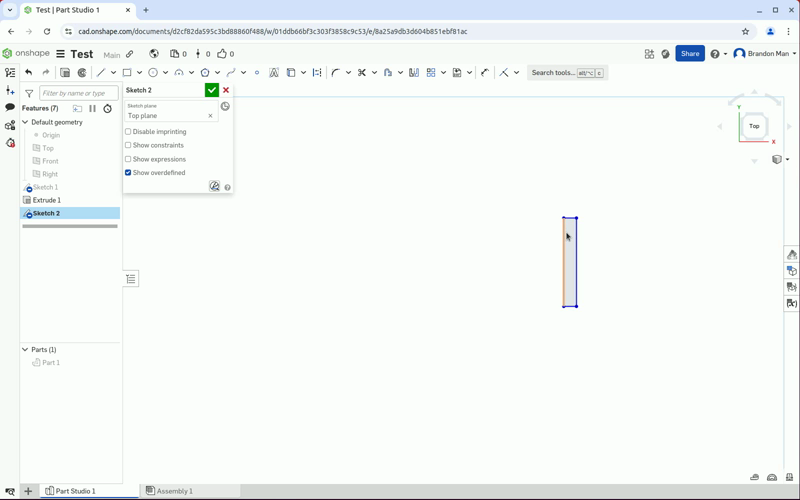
scroll(6)
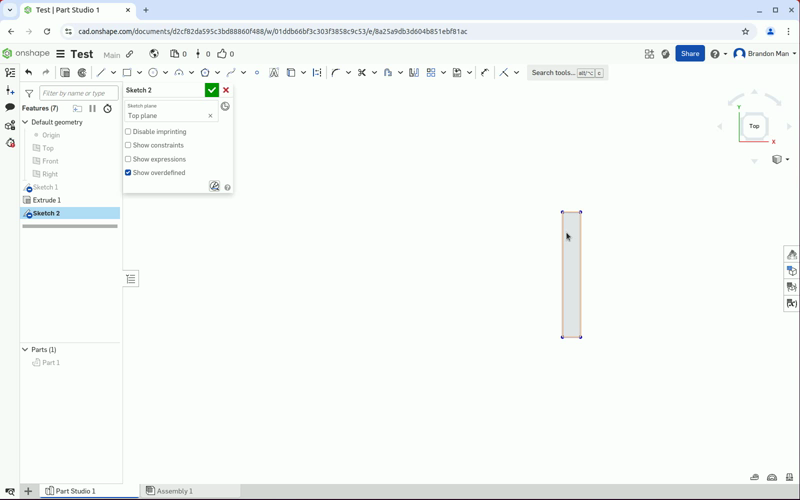
scroll(6)
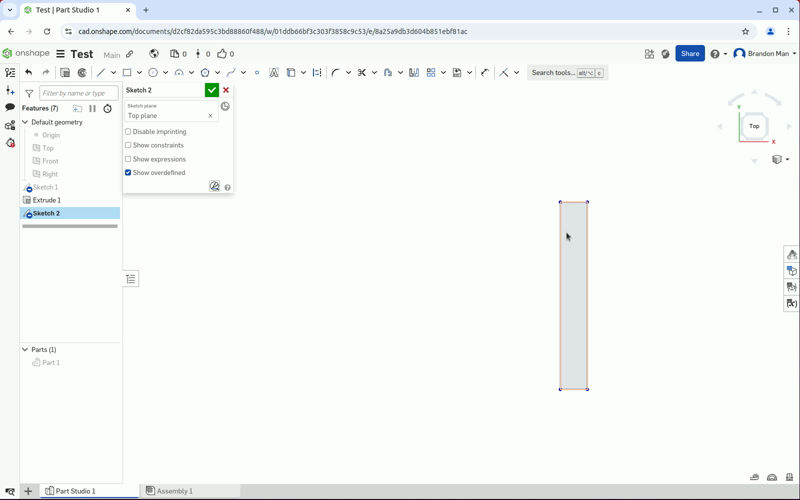
scroll(6)
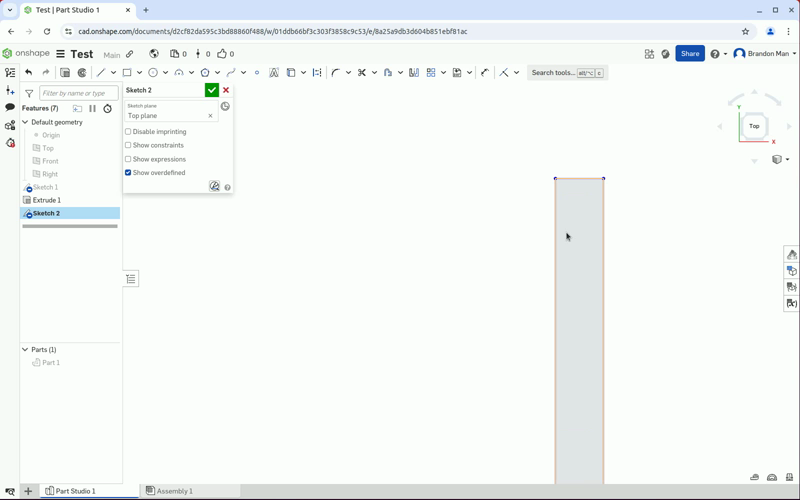
scroll(6)
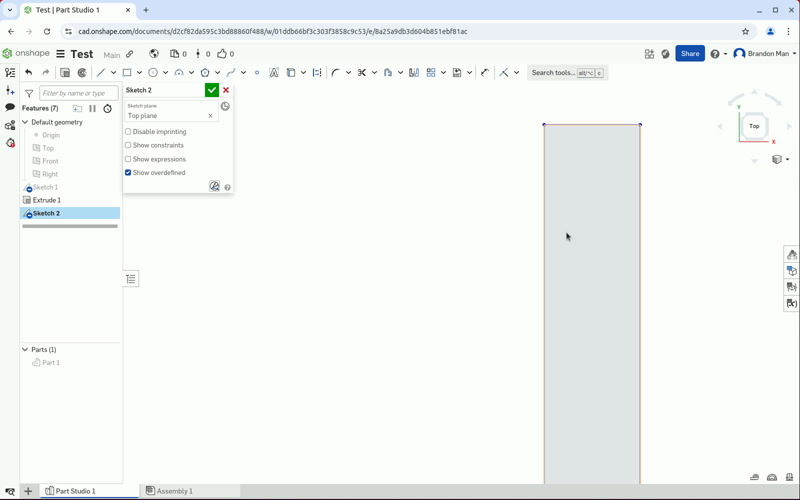
click(566, 232)
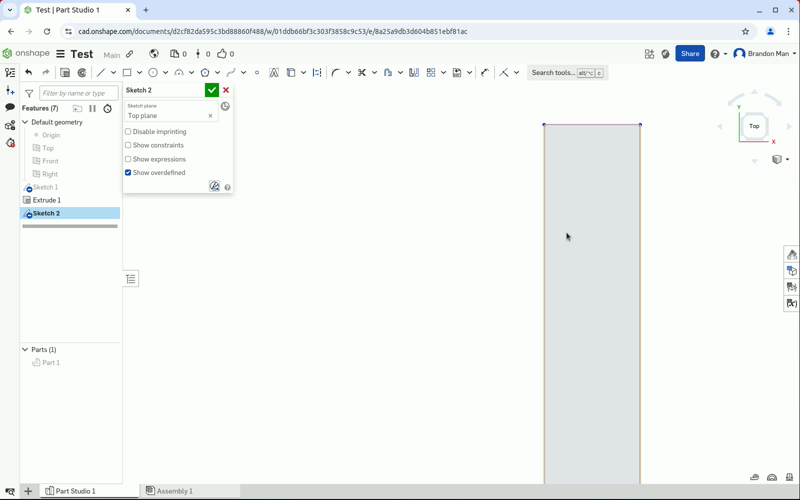
scroll(-6)
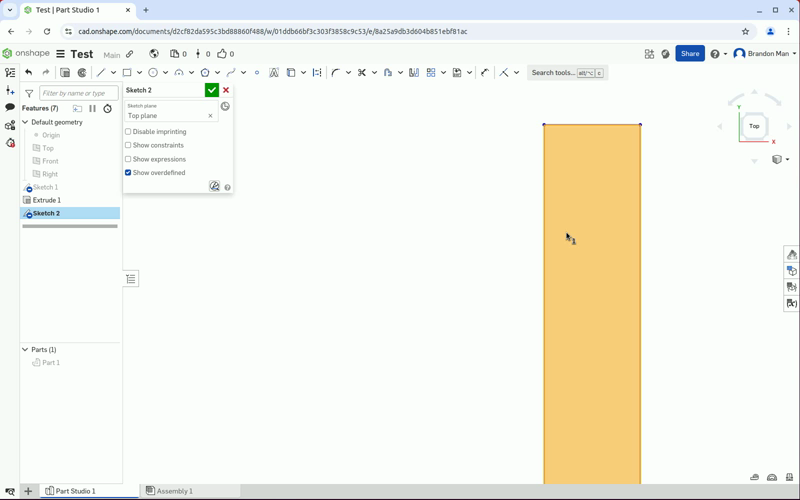
scroll(-6)
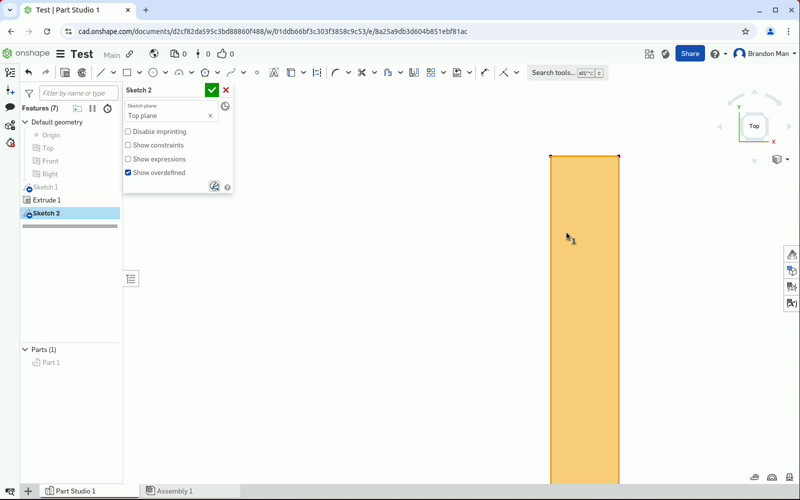
scroll(-6)
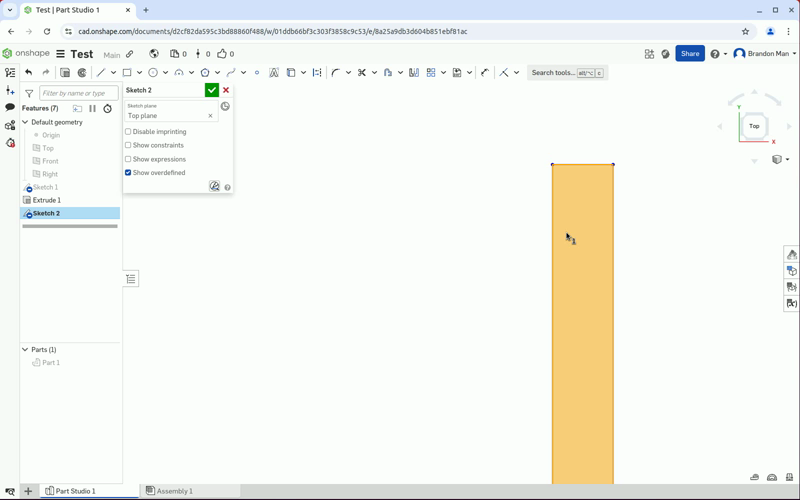
scroll(-6)
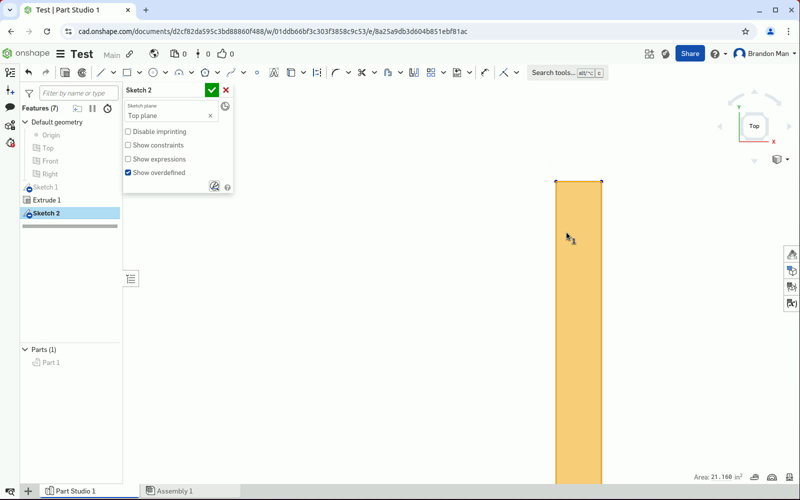
scroll(-6)
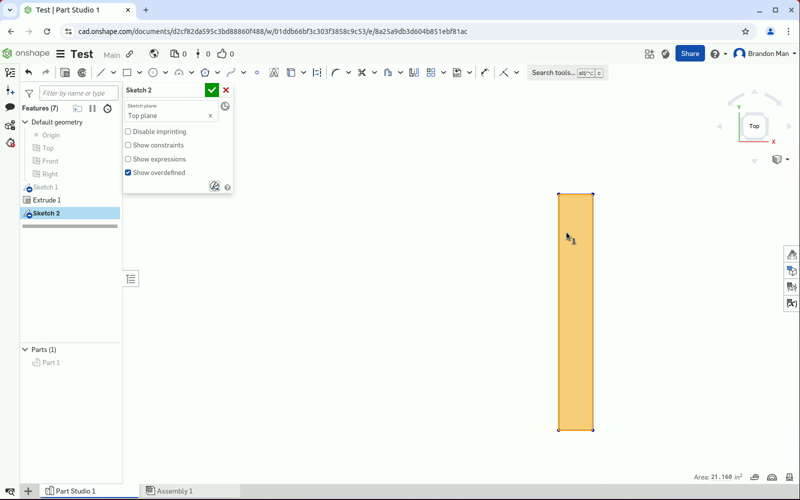
scroll(-6)
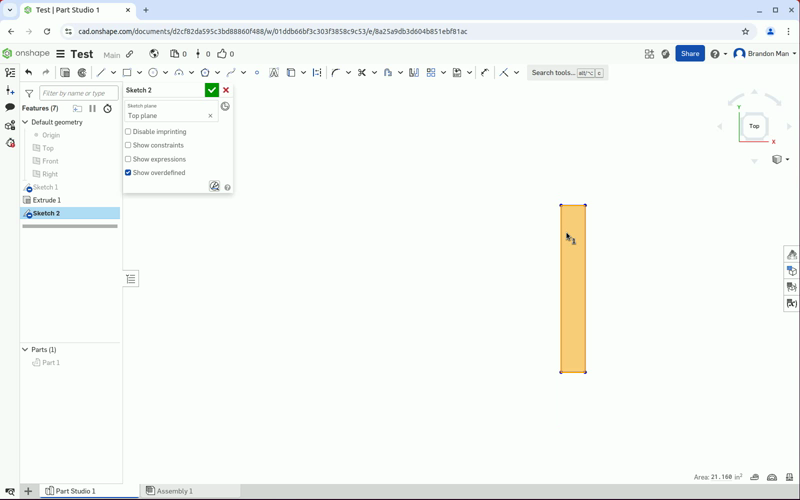
scroll(-6)
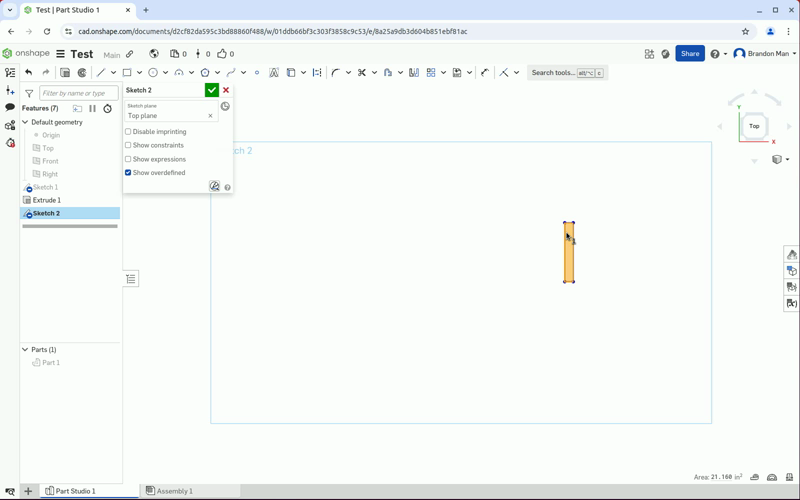
mouse_move(73, 352)
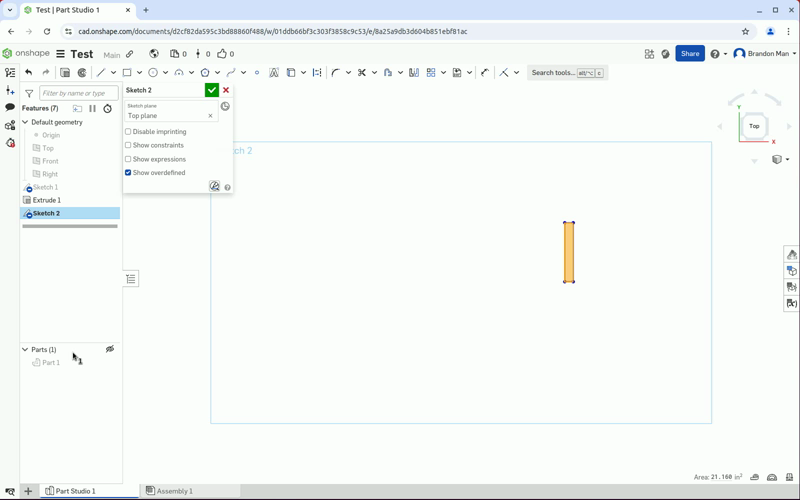
key(shift+y)
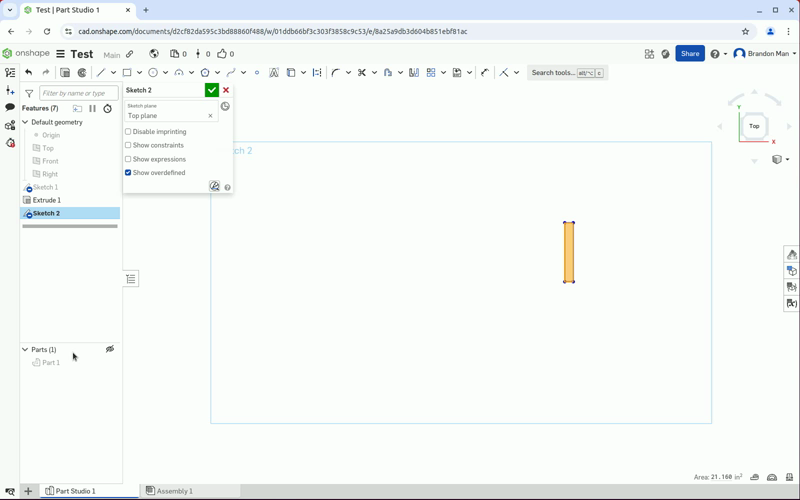
key(shift+e)
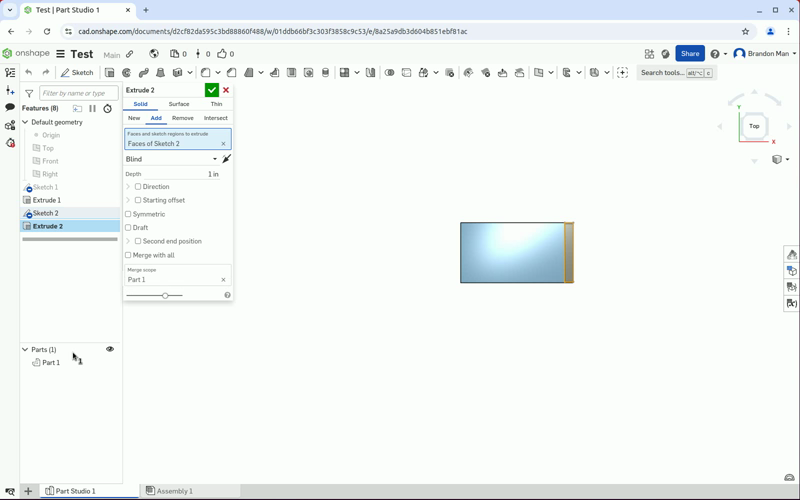
mouse_move(143, 106)
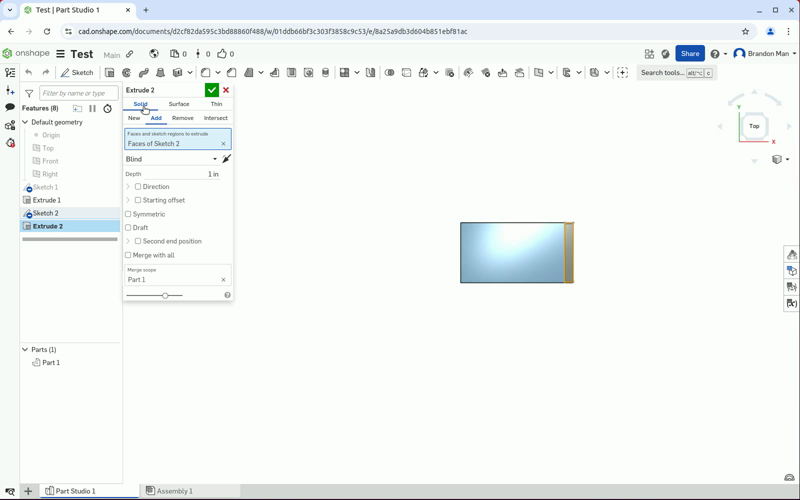
click(143, 106)
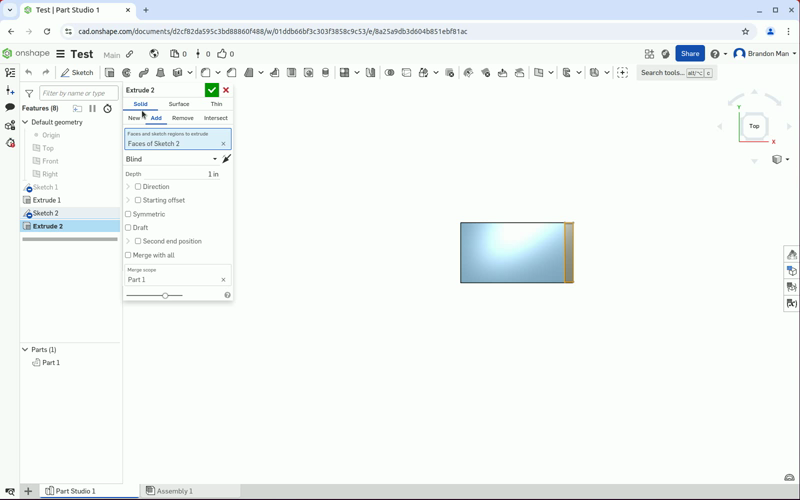
mouse_move(137, 120)
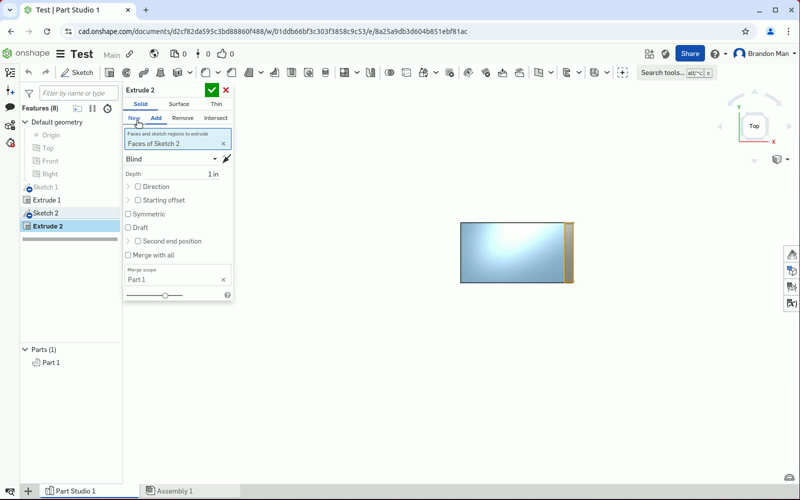
click(137, 120)
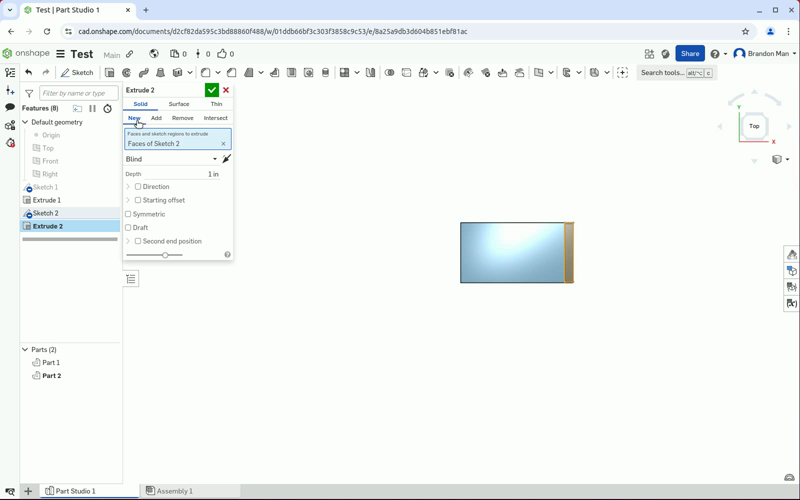
key(tab, 4)
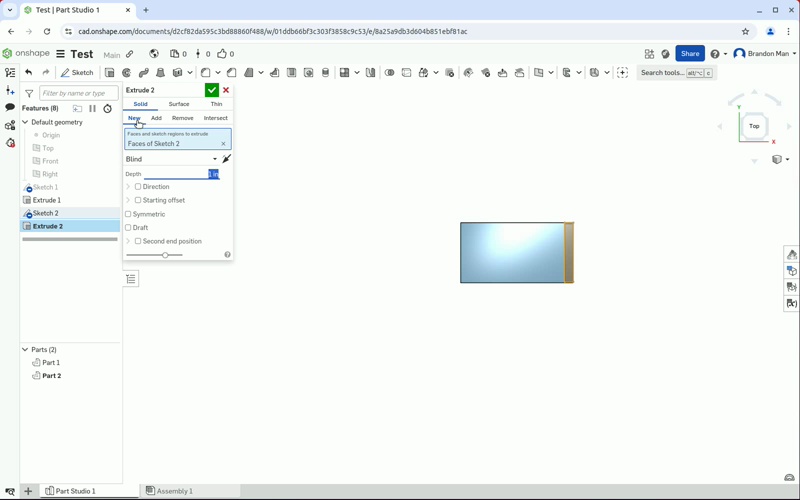
text(2.407)
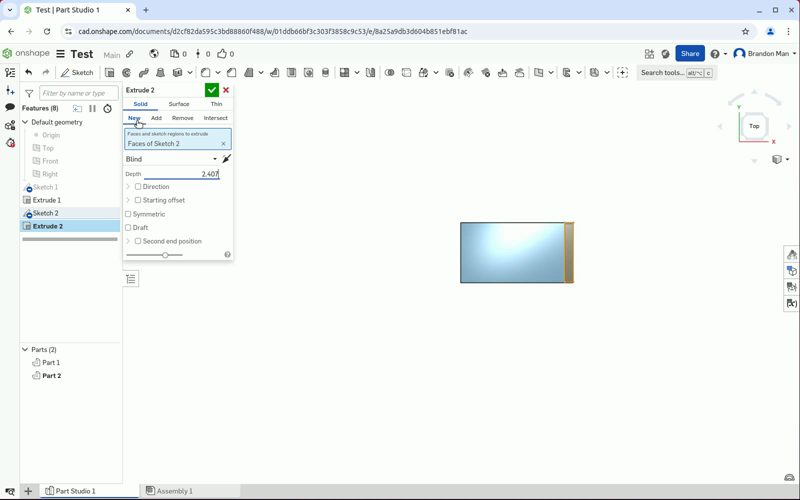
key(enter)
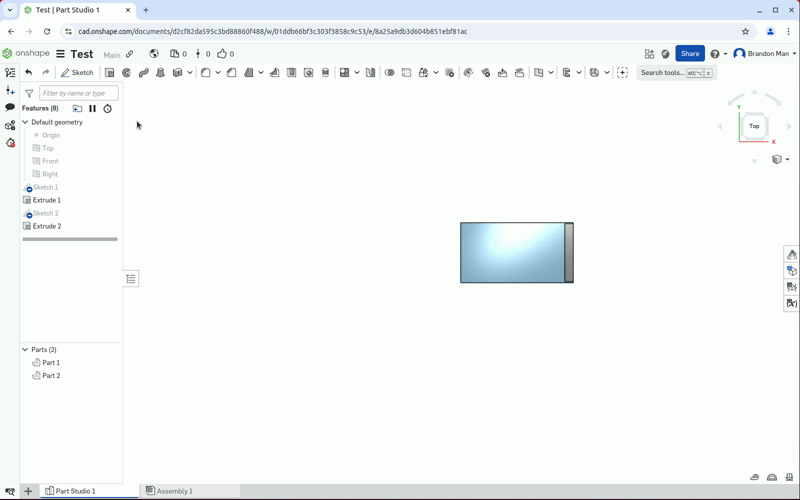
key(shift+h)
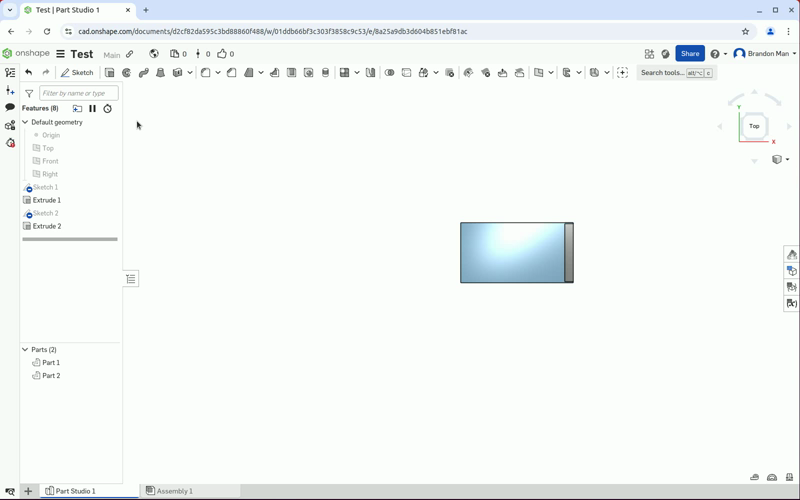
key(shift+h)
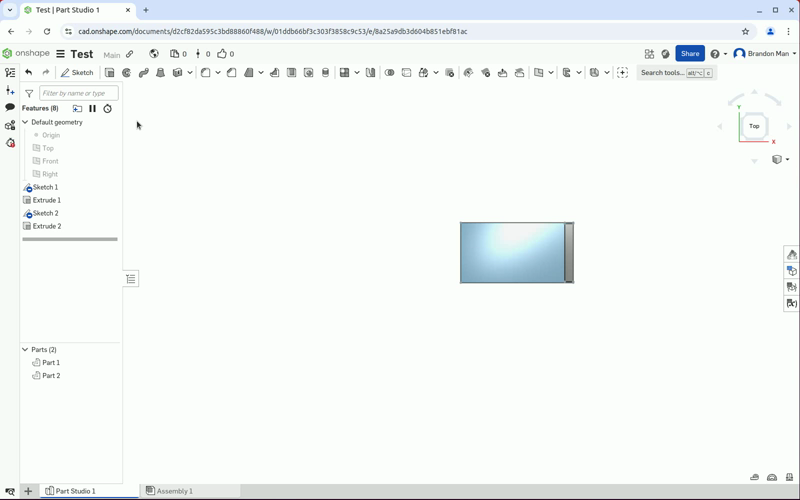
key(shift+7)
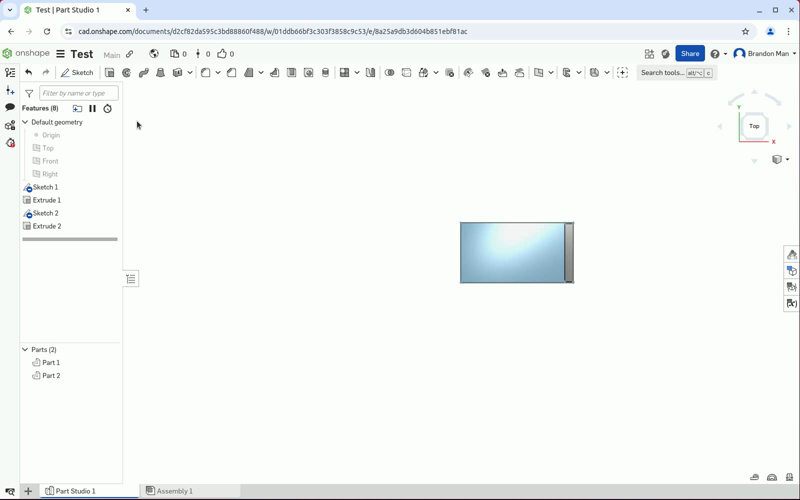
key(up, 3)
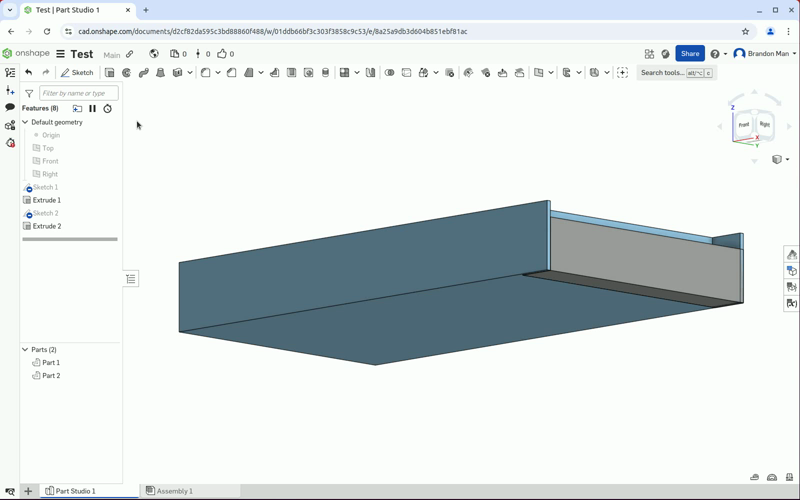
key(left, 3)
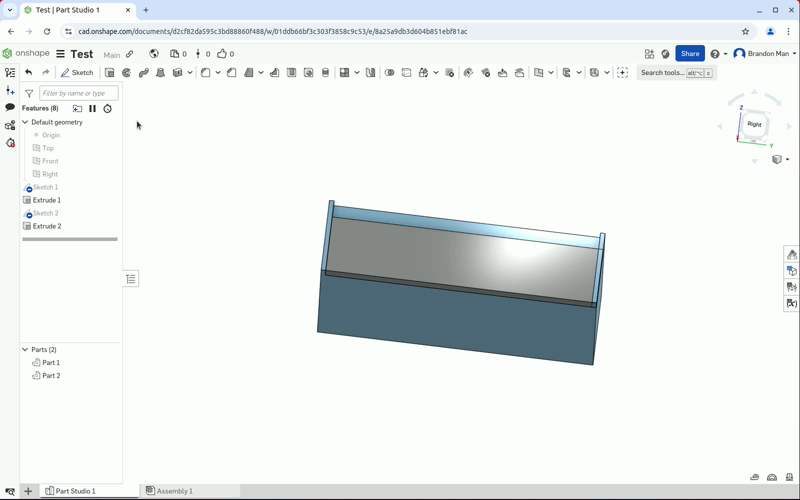
key(right, 3)
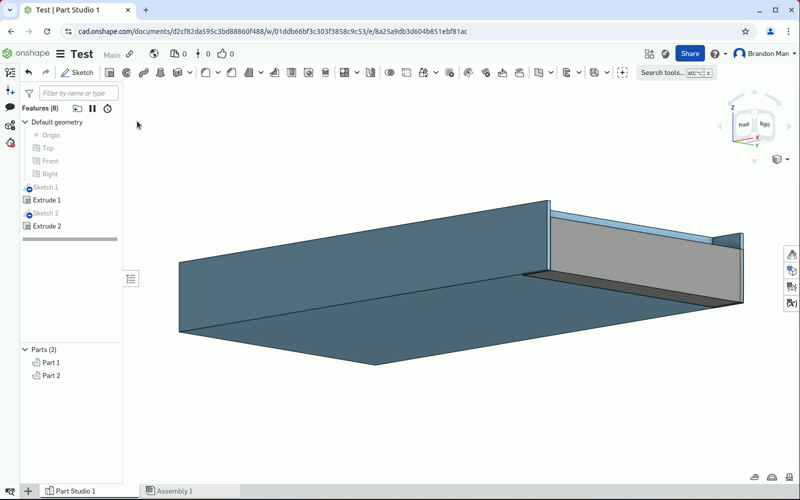
key(down, 3)
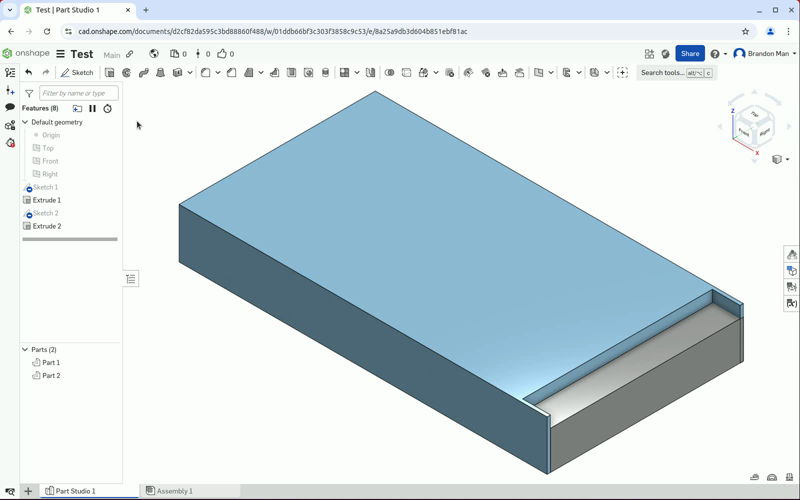
mouse_move(73, 189)
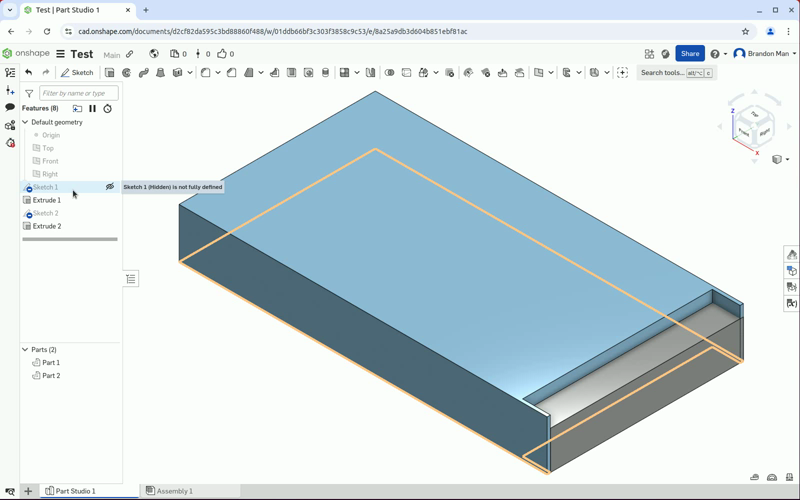
click(73, 189)